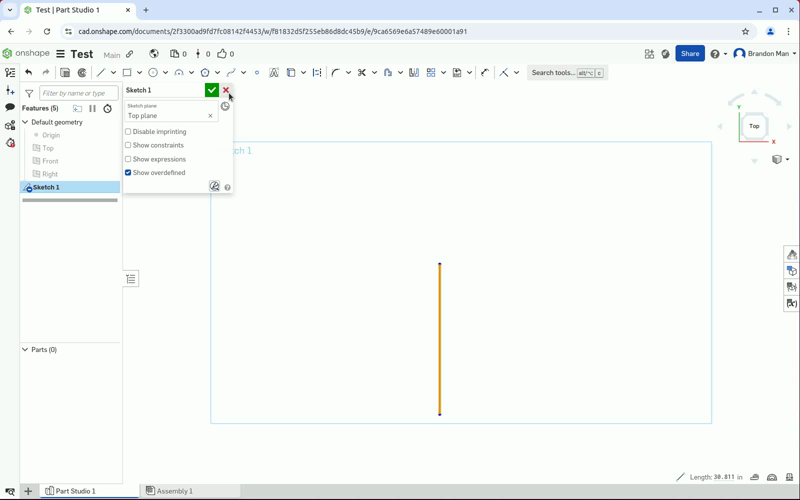
key(shift+h)
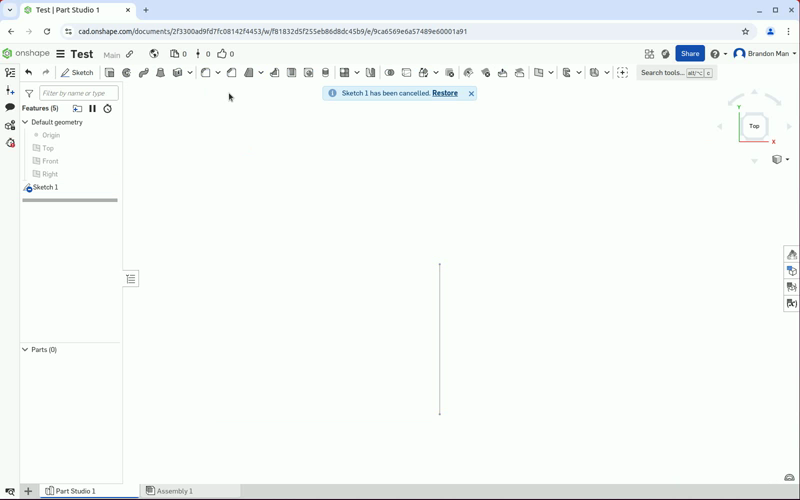
key(shift+s)
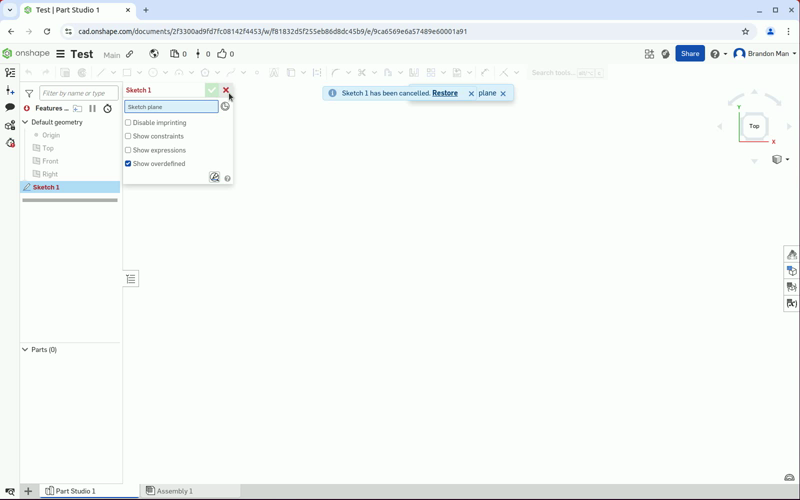
mouse_move(73, 150)
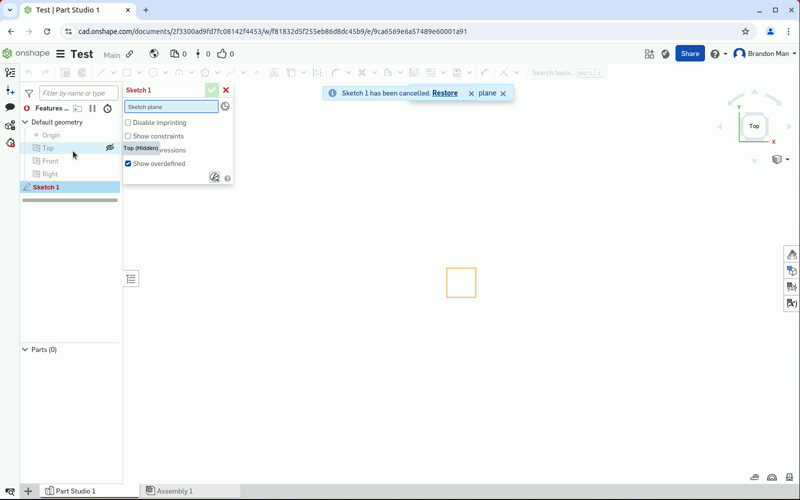
click(73, 150)
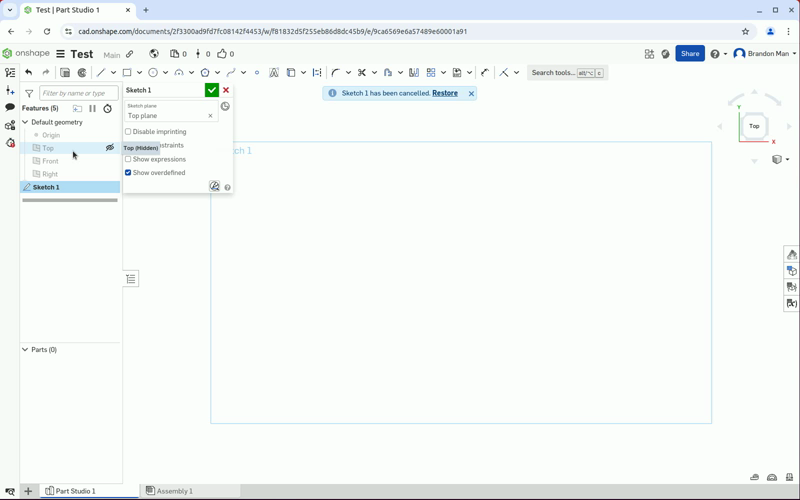
mouse_move(73, 352)
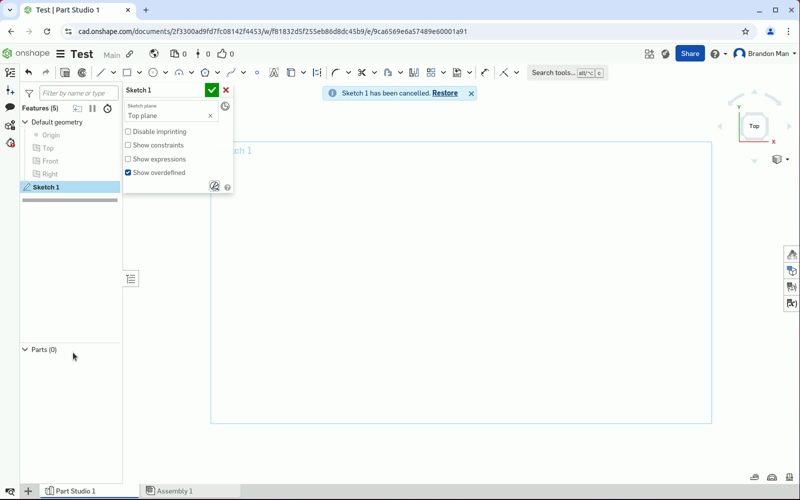
key(y)
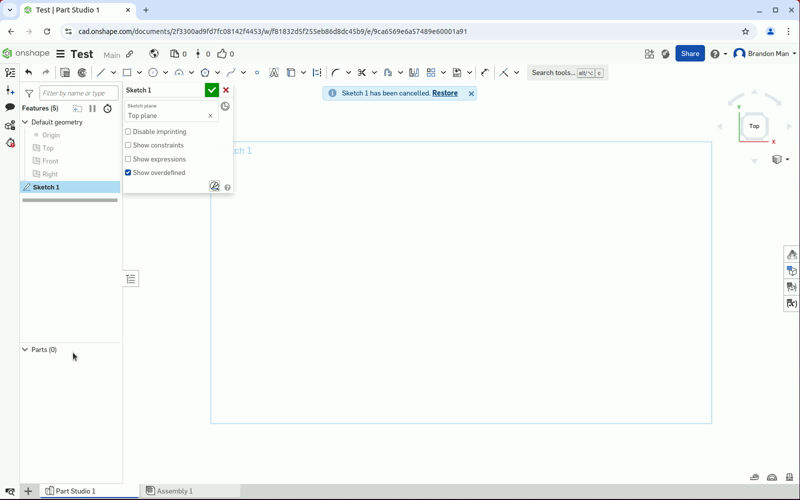
key(l)
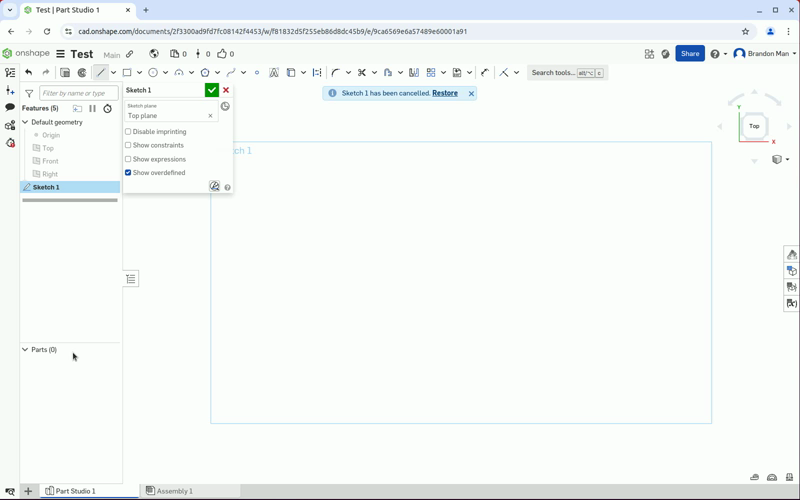
key_down(shift)
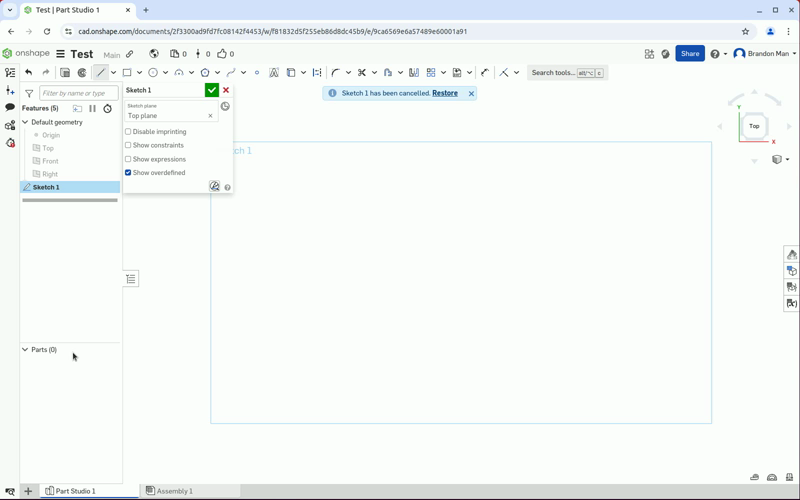
mouse_move(348, 395)
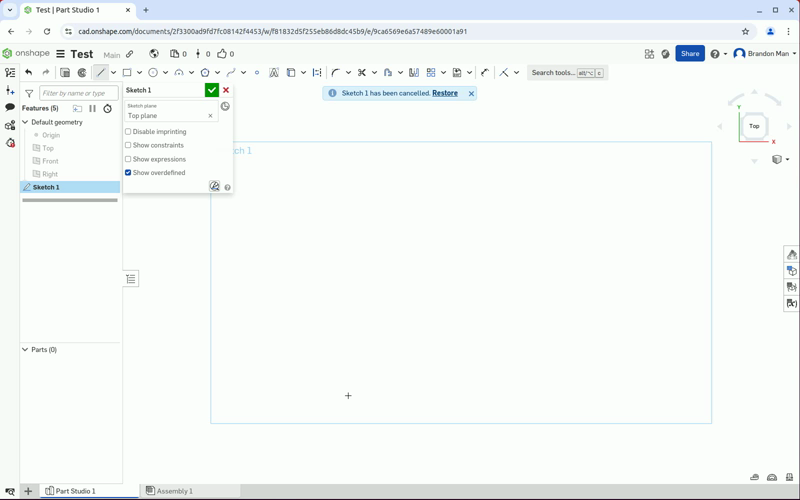
click(348, 395)
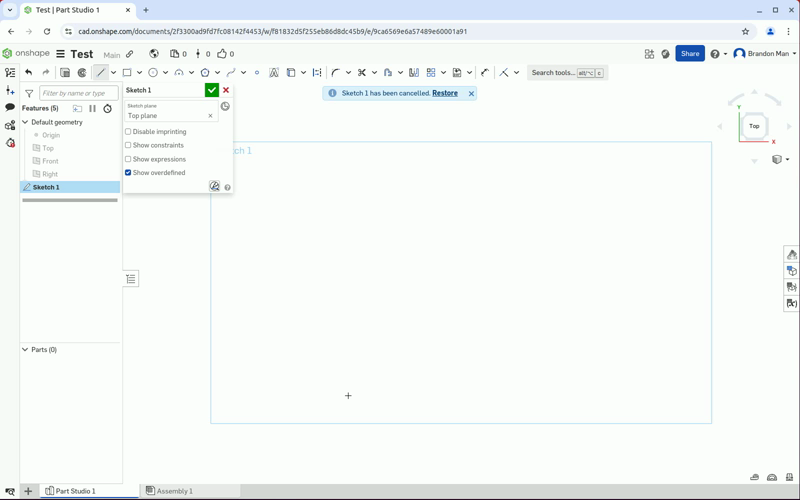
key_up(shift)
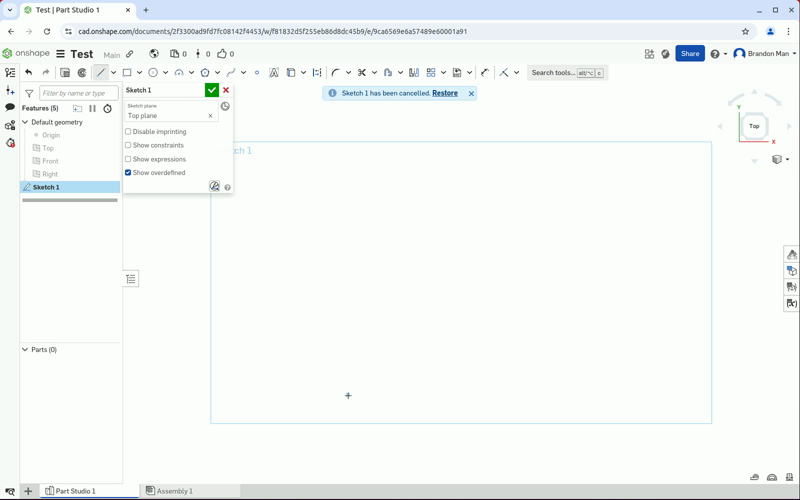
key_down(shift)
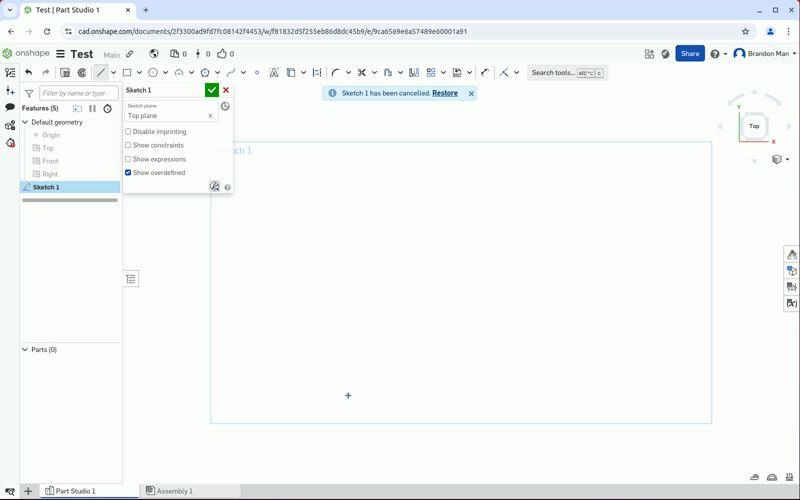
mouse_move(572, 395)
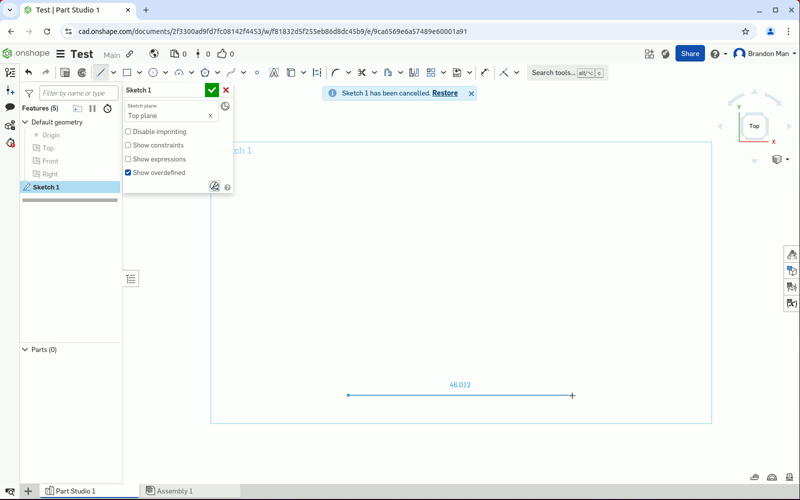
click(572, 395)
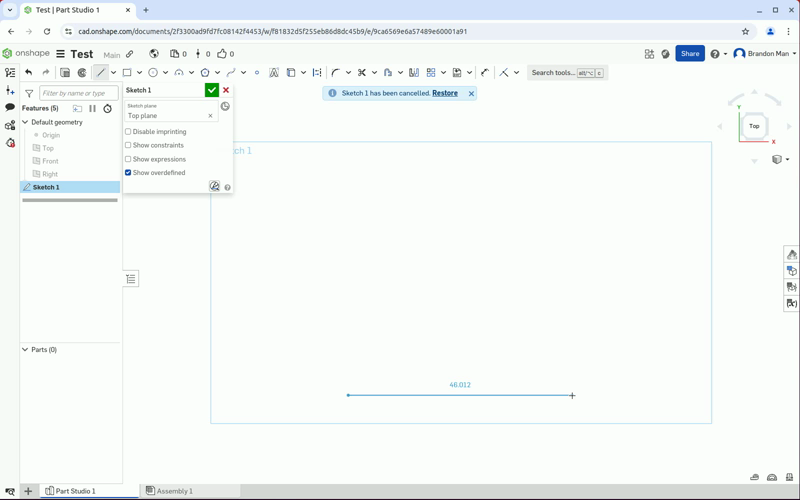
key_up(shift)
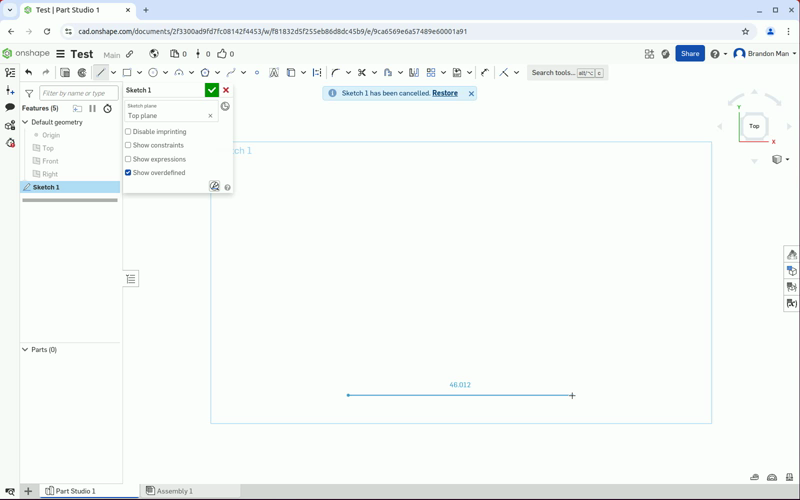
key_down(shift)
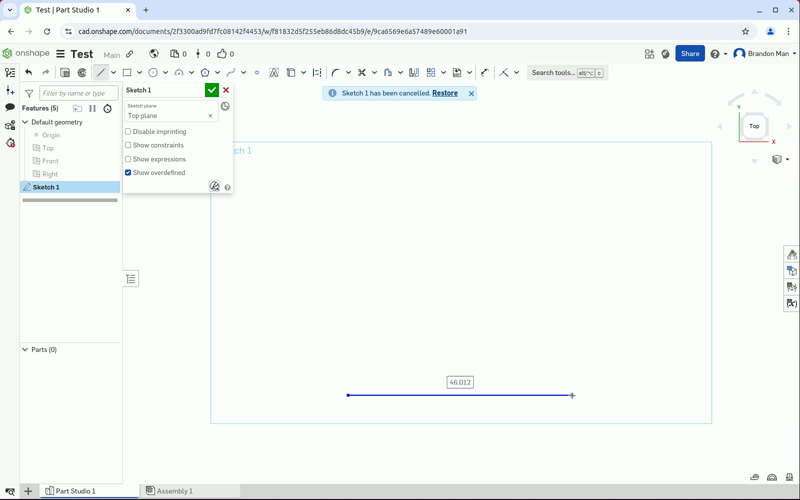
mouse_move(572, 171)
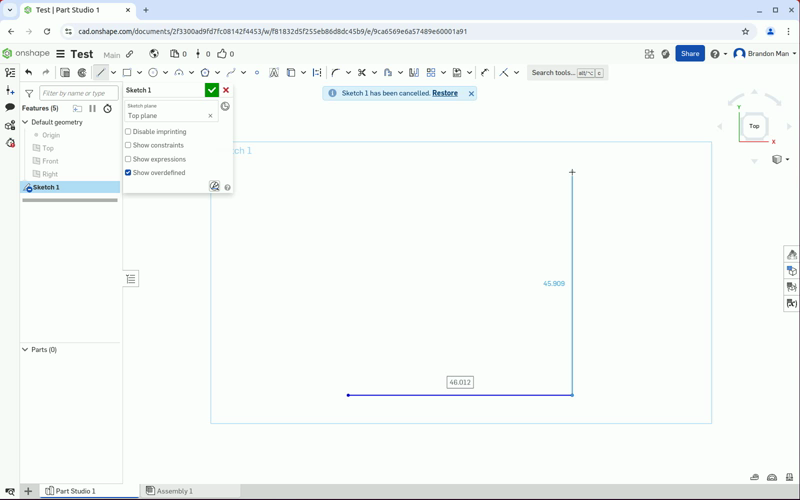
click(572, 171)
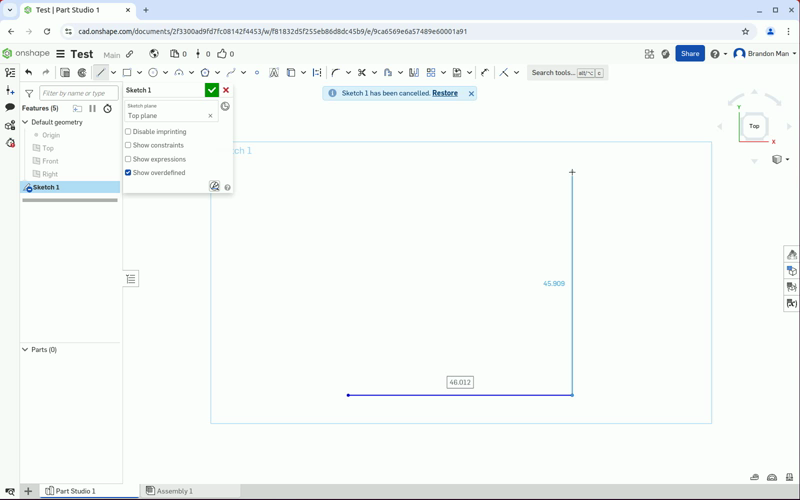
key_up(shift)
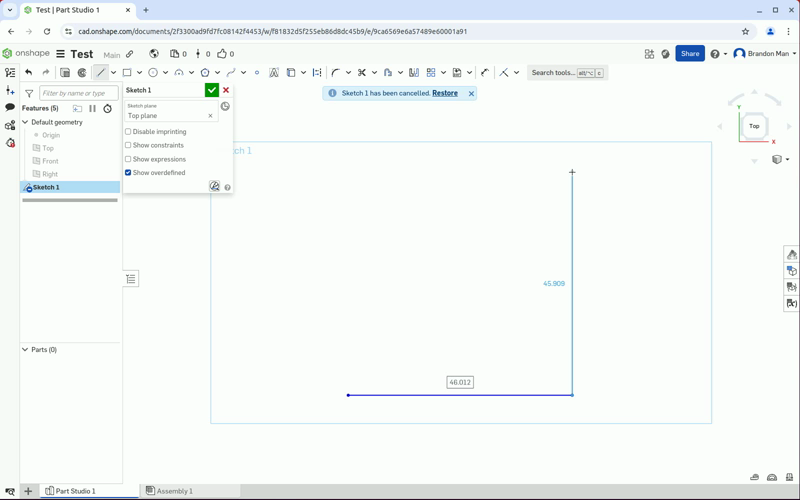
key_down(shift)
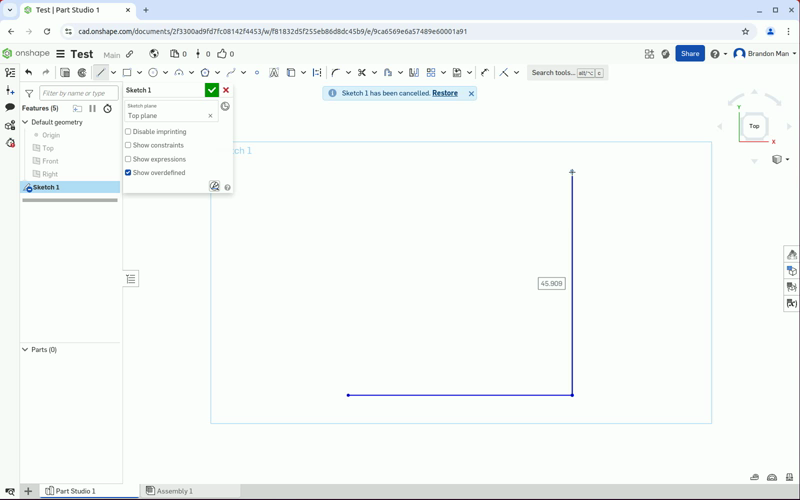
mouse_move(348, 171)
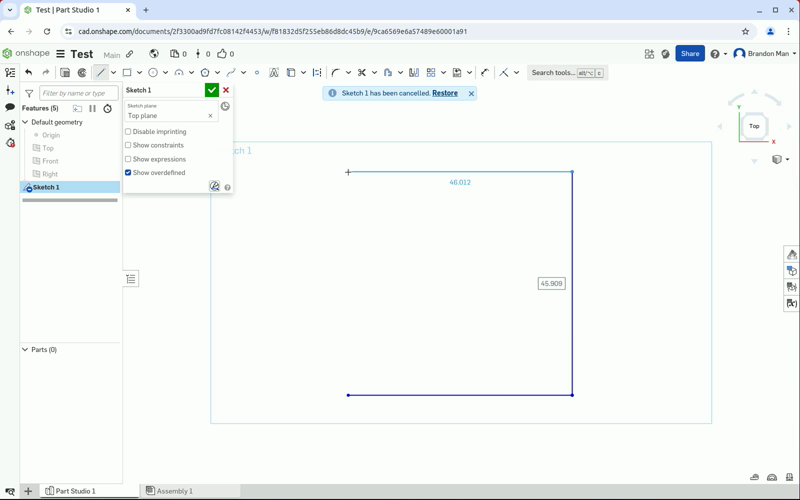
click(348, 171)
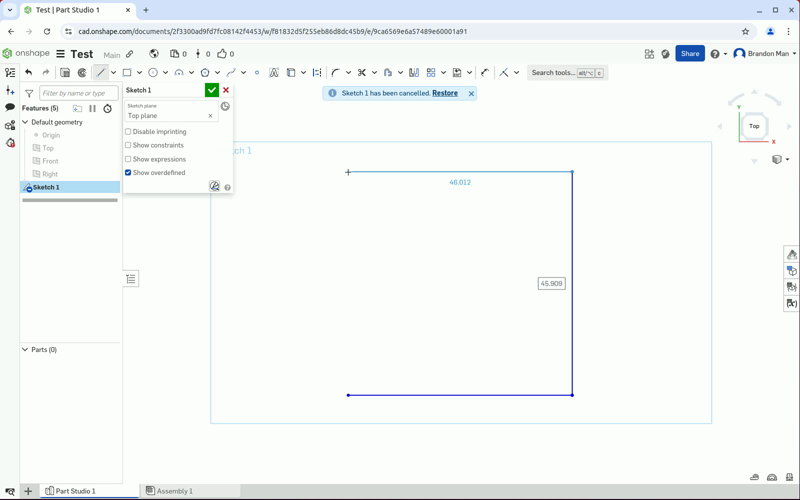
key_up(shift)
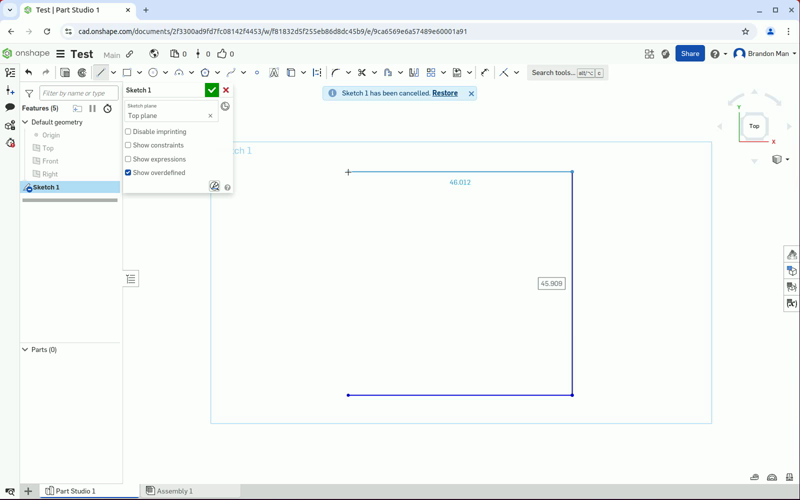
key_down(shift)
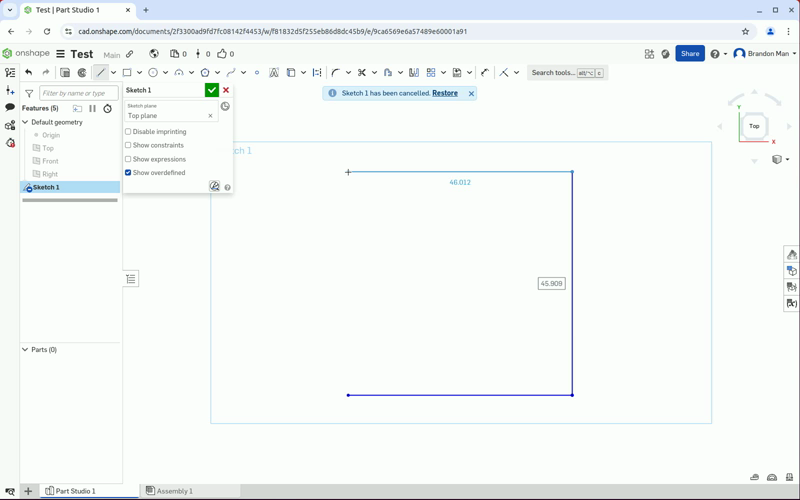
mouse_move(348, 395)
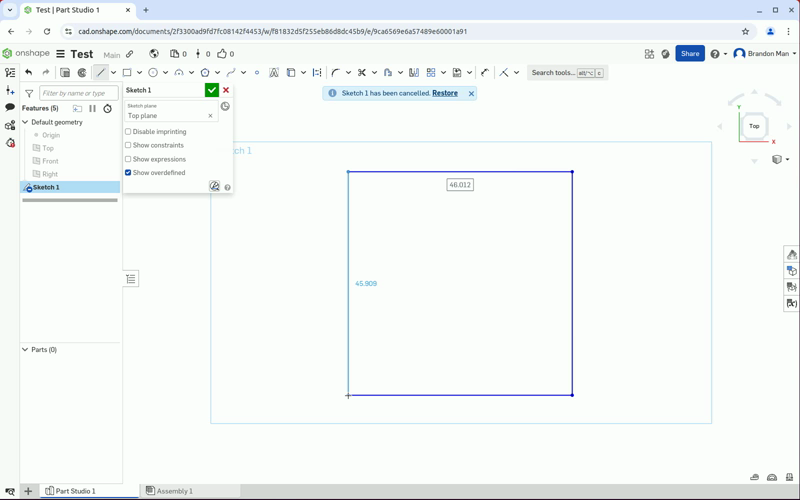
key_up(shift)
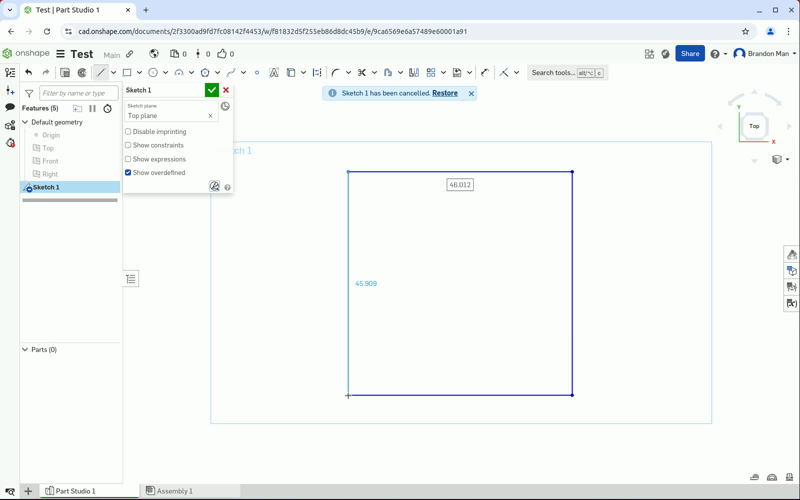
click(348, 395)
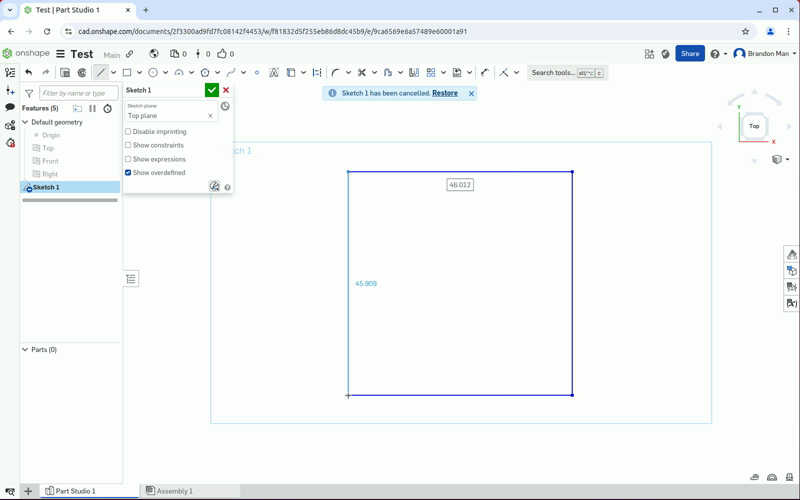
key(esc)
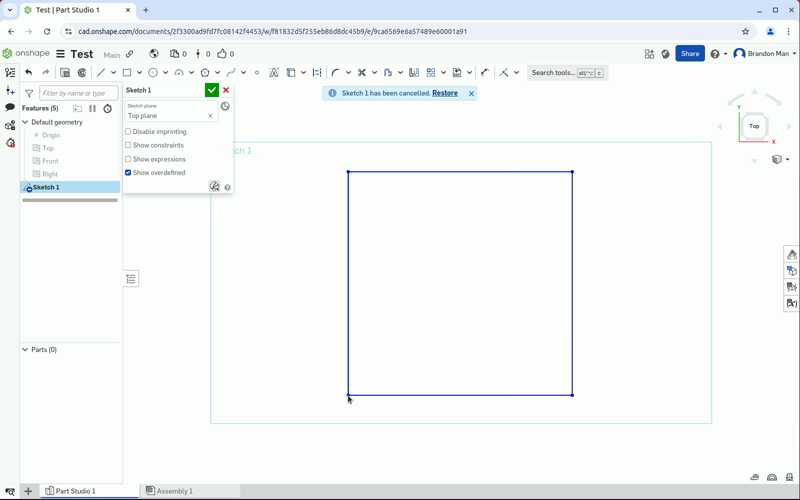
key(c)
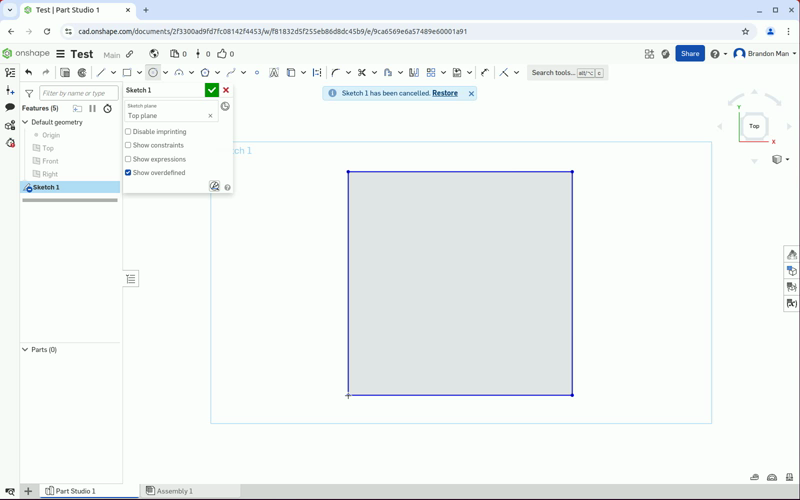
key_down(shift)
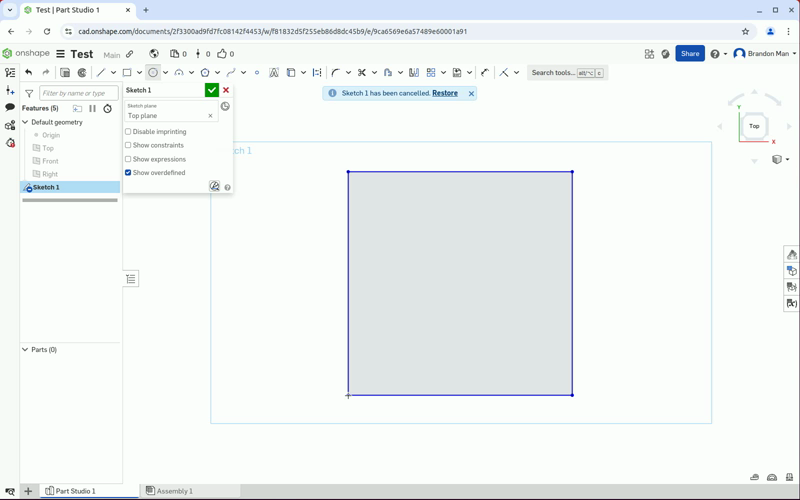
mouse_move(461, 282)
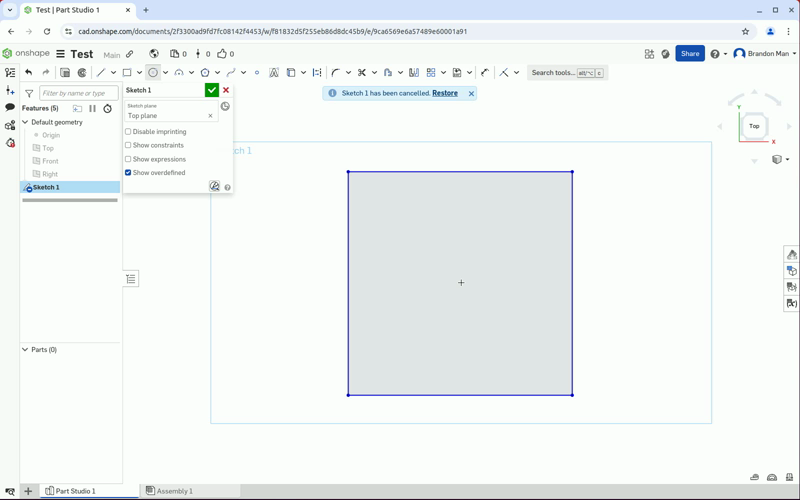
click(461, 282)
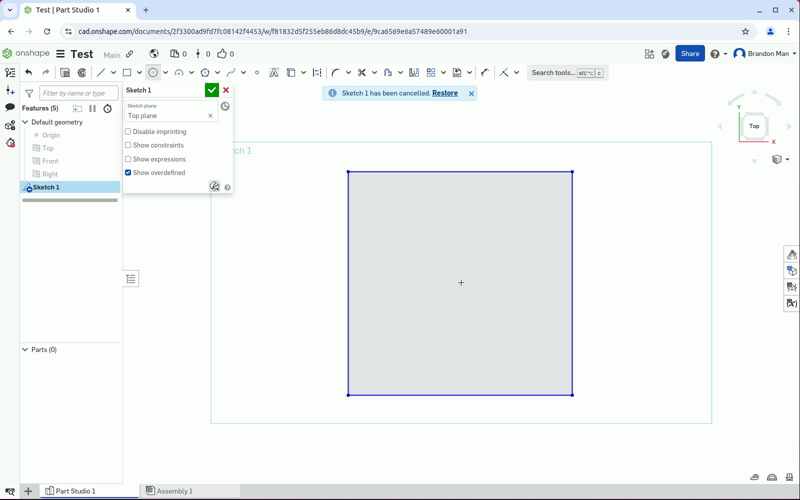
key_up(shift)
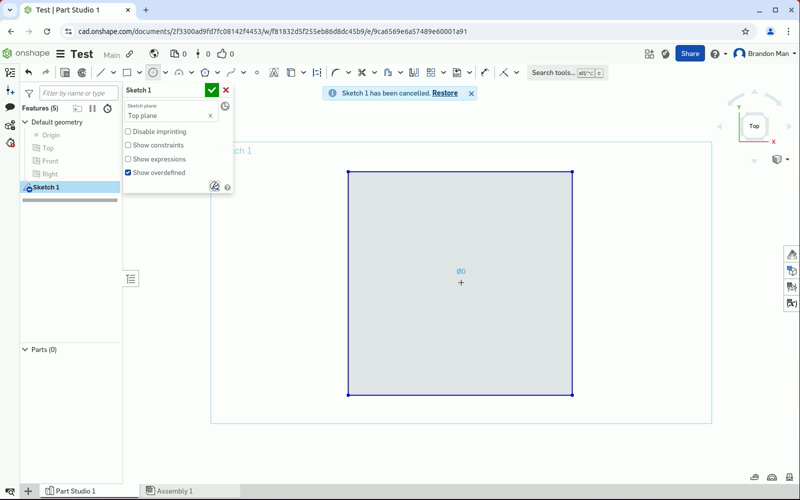
mouse_move(532, 282)
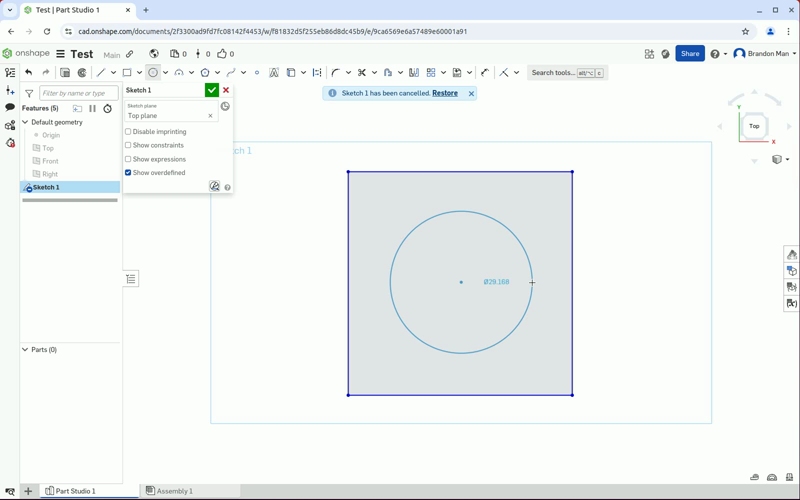
click(532, 282)
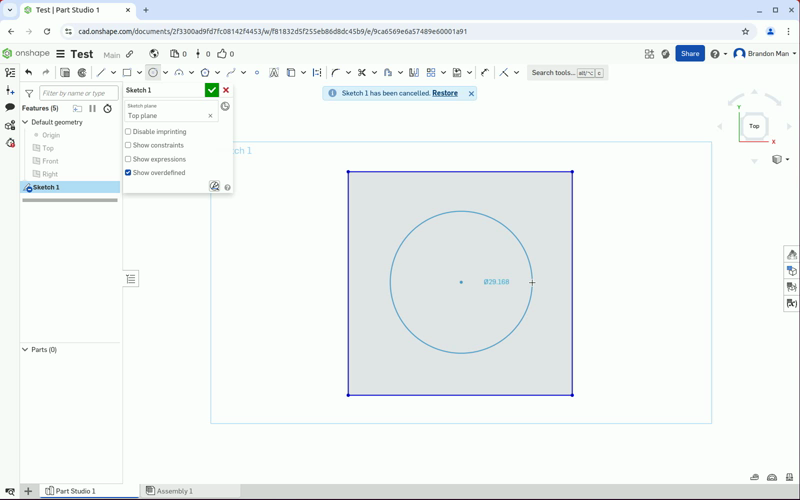
key(esc)
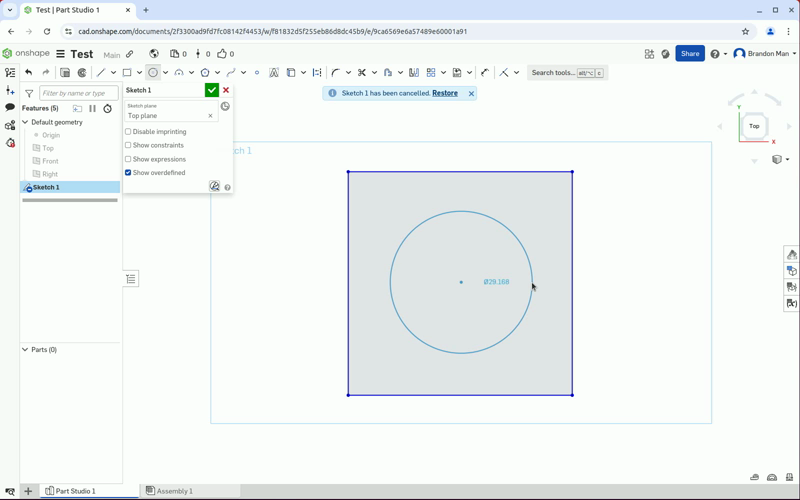
mouse_move(381, 217)
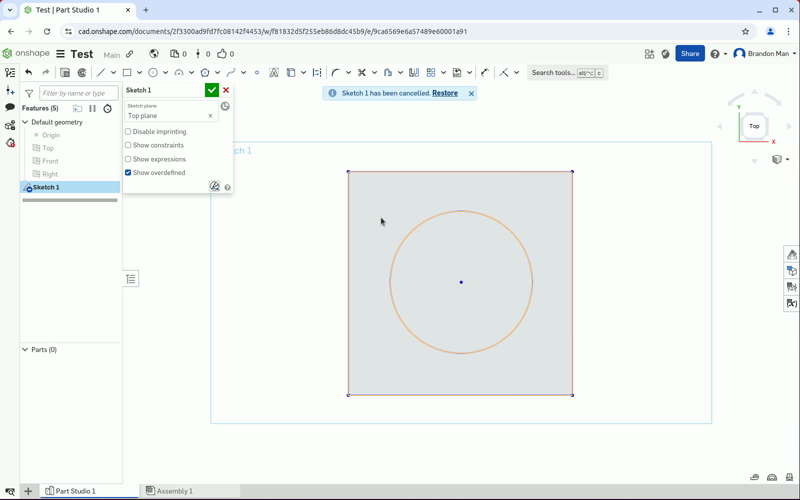
click(381, 217)
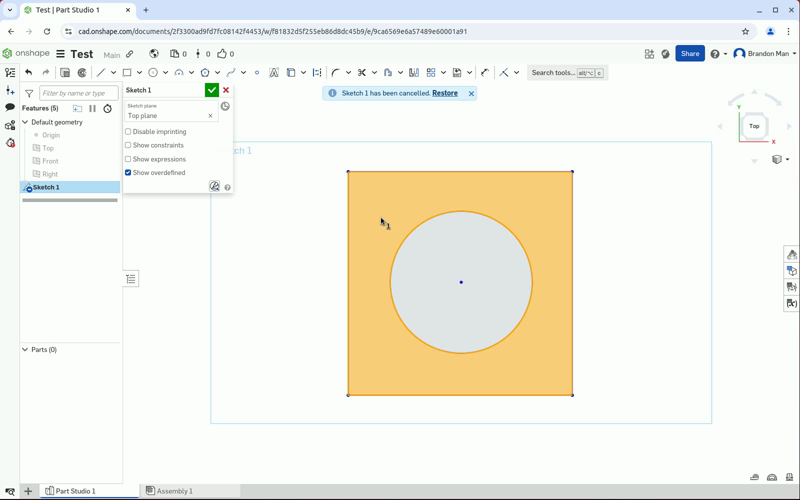
mouse_move(73, 352)
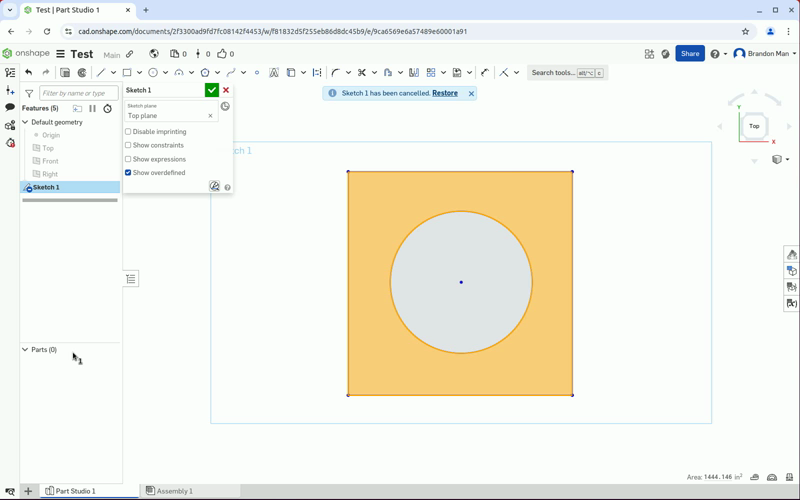
key(shift+y)
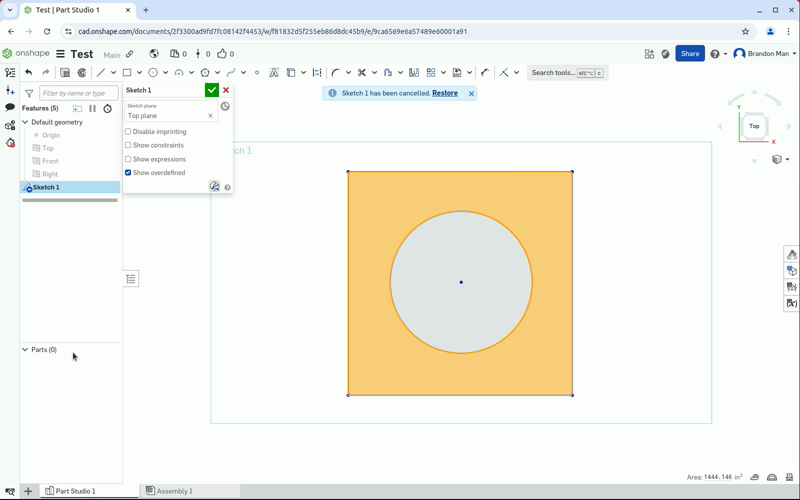
key(shift+e)
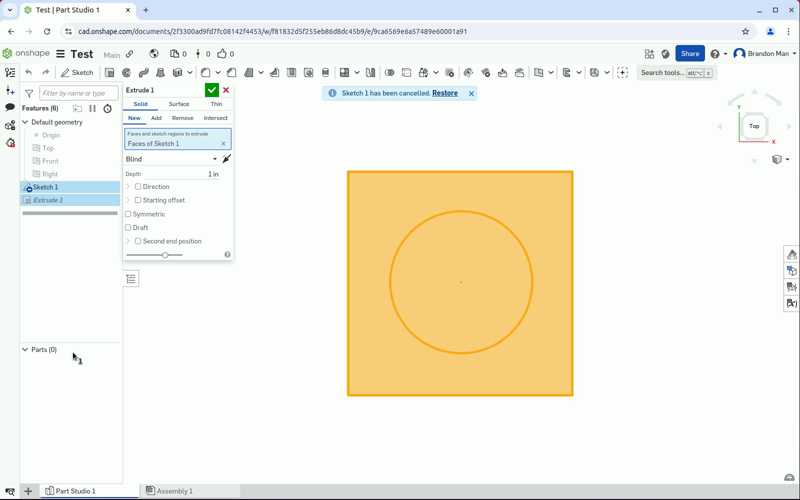
mouse_move(143, 106)
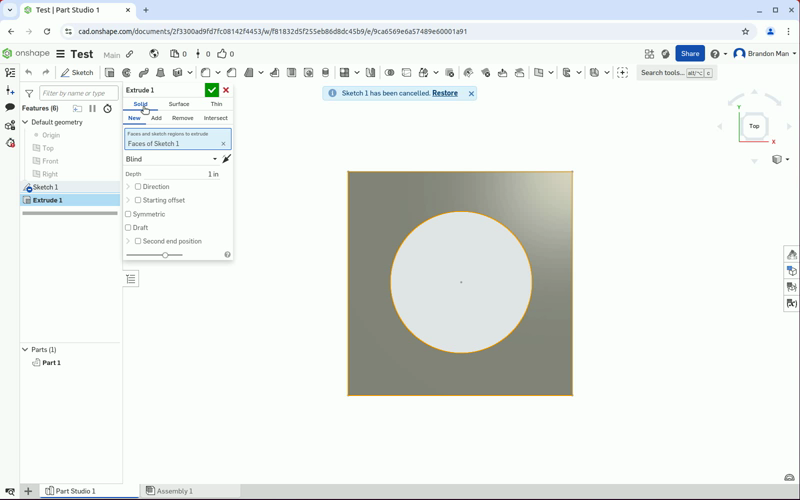
click(143, 106)
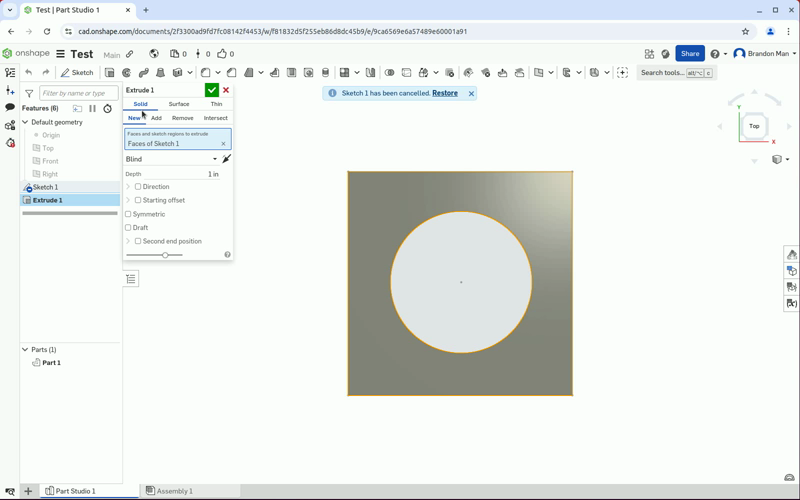
mouse_move(137, 120)
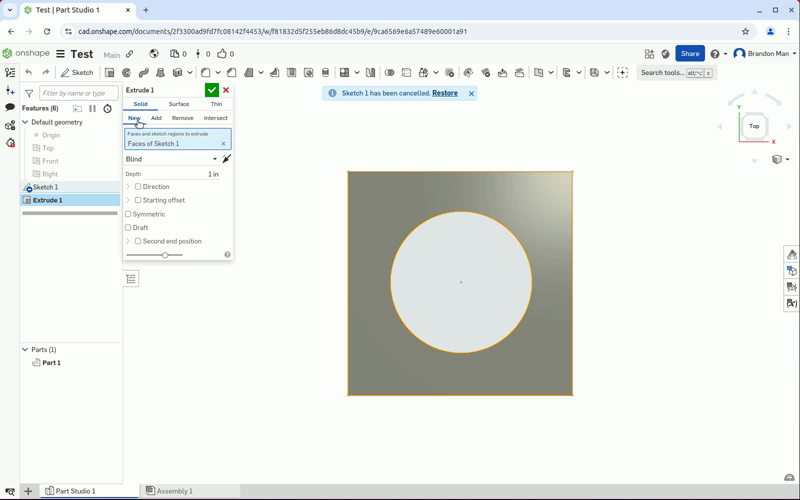
click(137, 120)
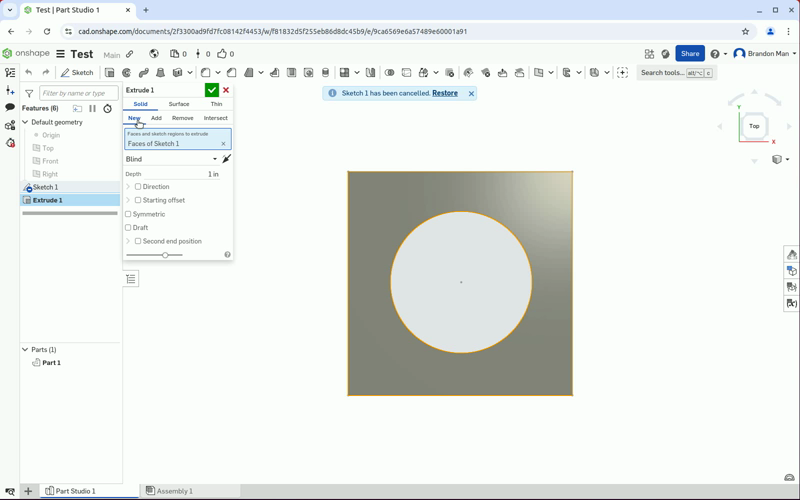
key(tab, 4)
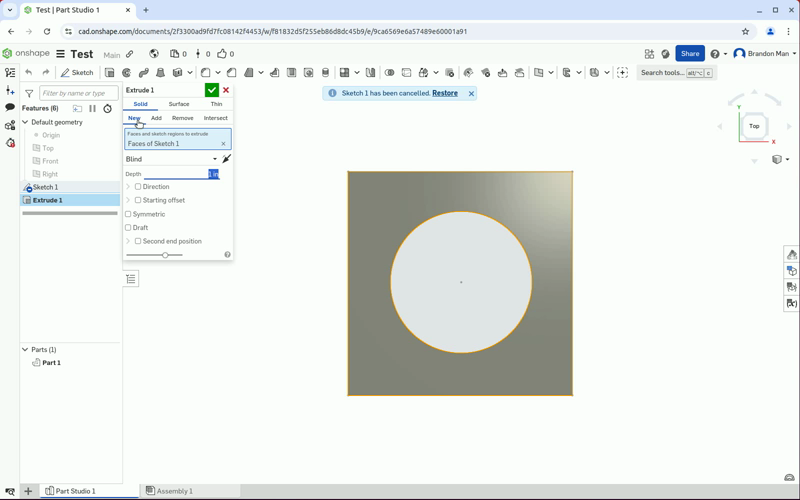
text(2.407)
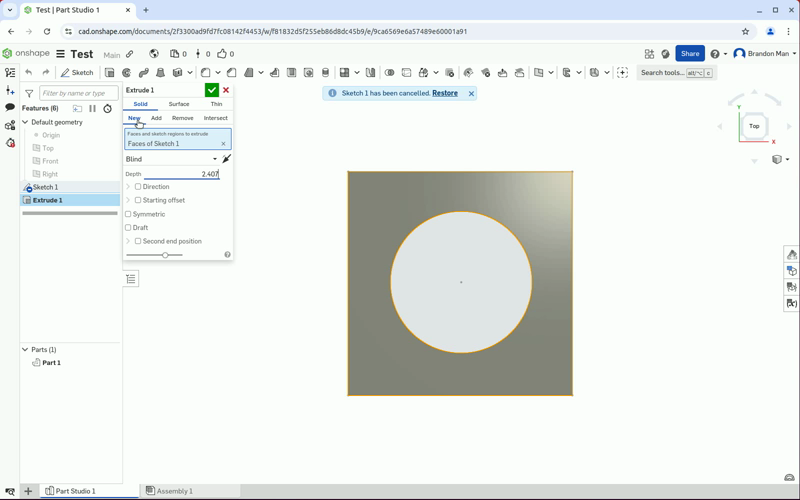
key(enter)
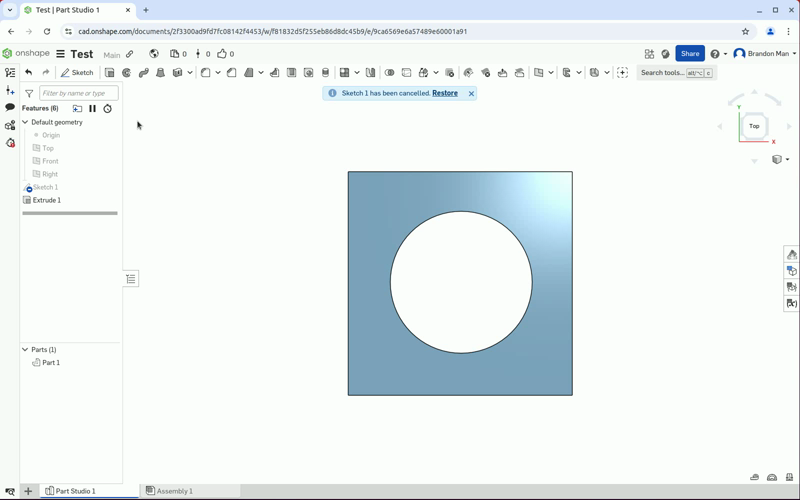
key(shift+h)
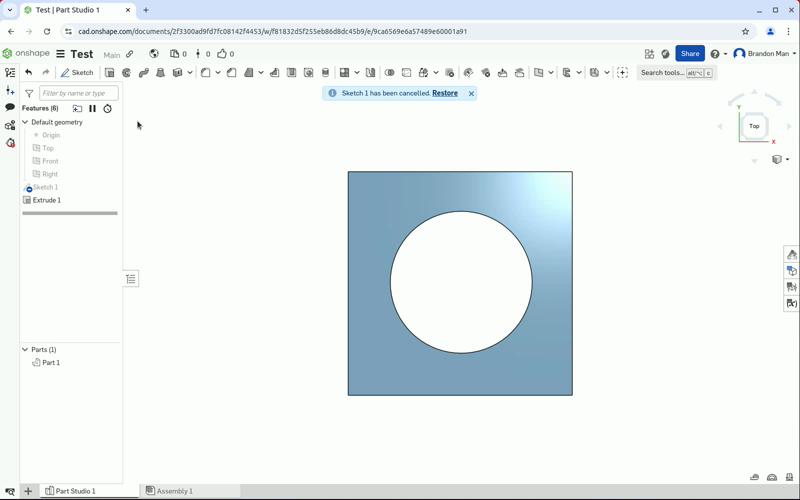
key(shift+h)
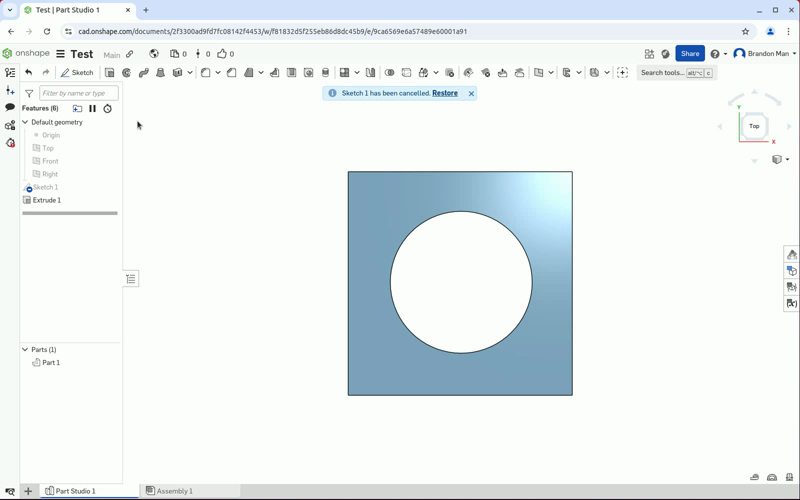
mouse_move(73, 189)
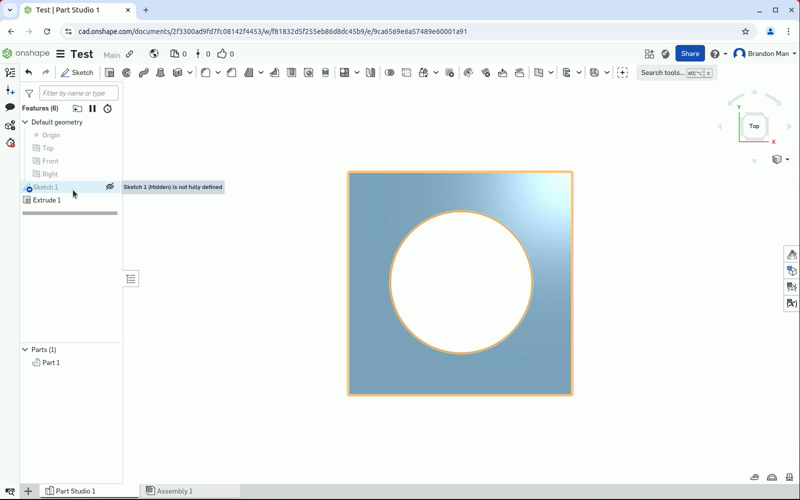
click(73, 189)
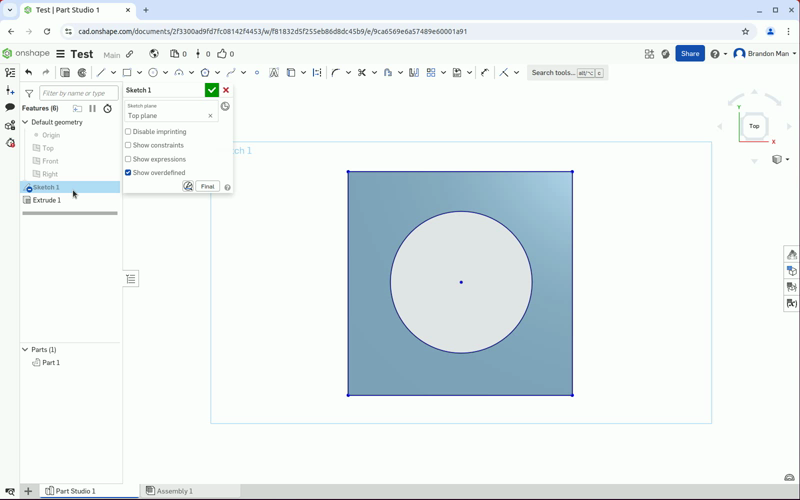
mouse_move(229, 92)
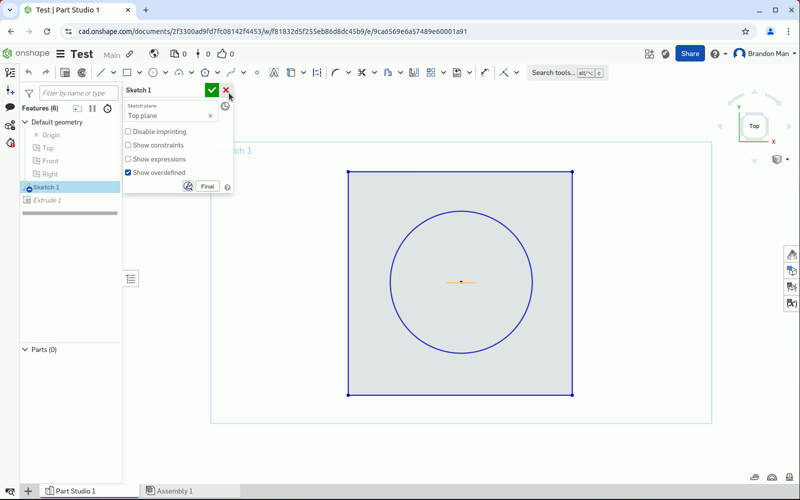
click(229, 92)
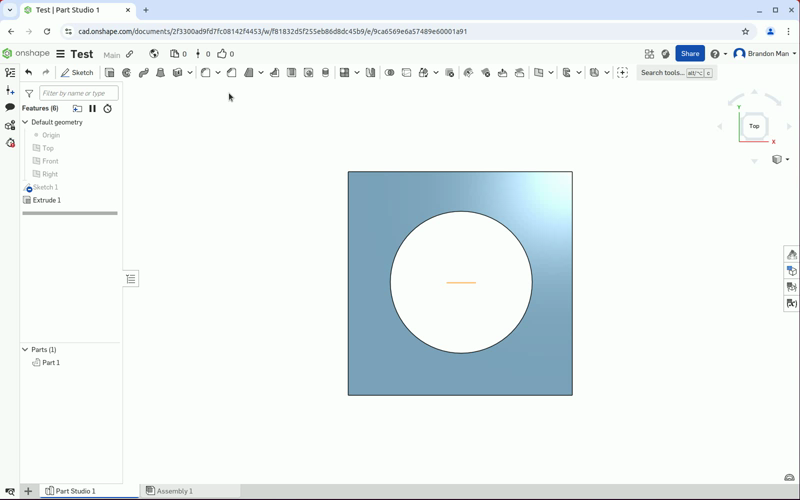
mouse_move(541, 75)
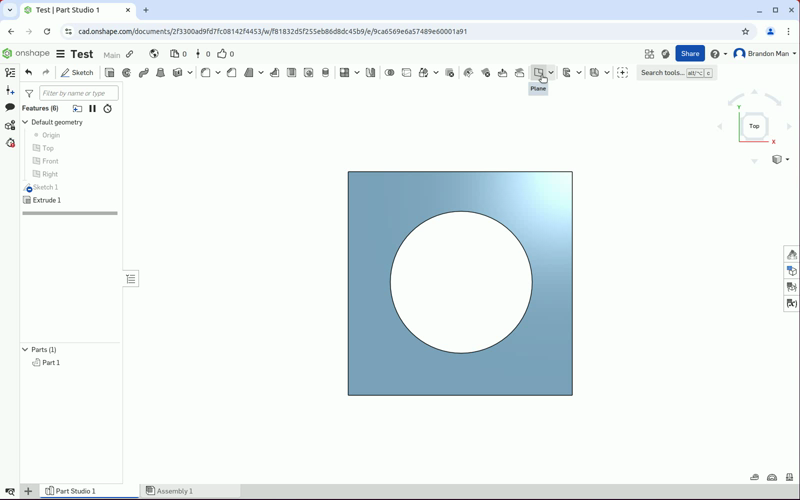
click(541, 75)
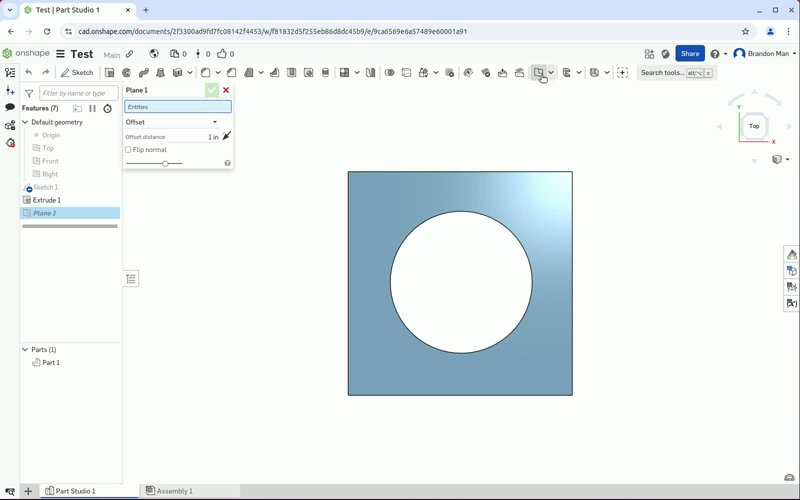
mouse_move(73, 150)
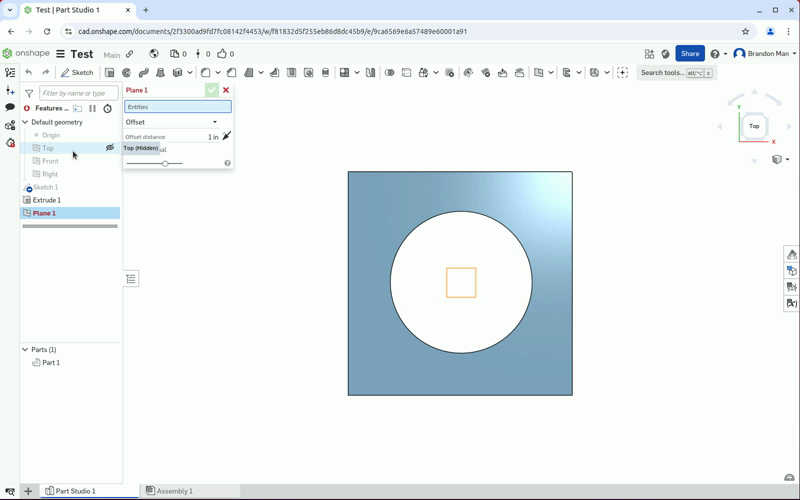
click(73, 150)
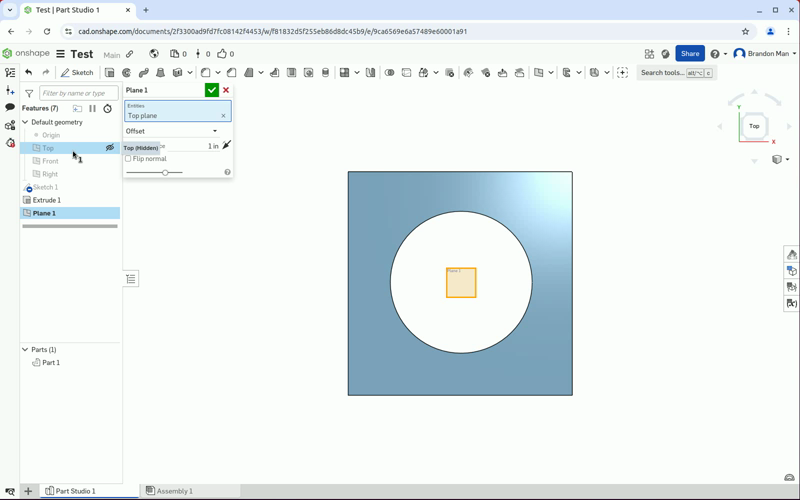
key(tab, 2)
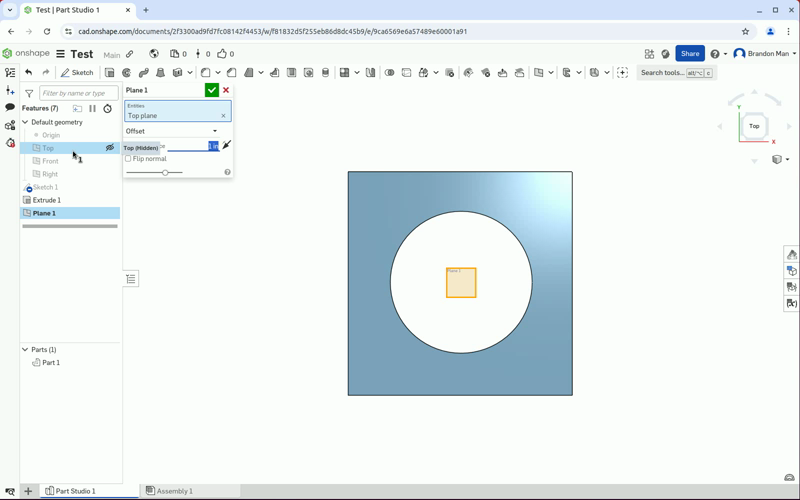
text(2.403)
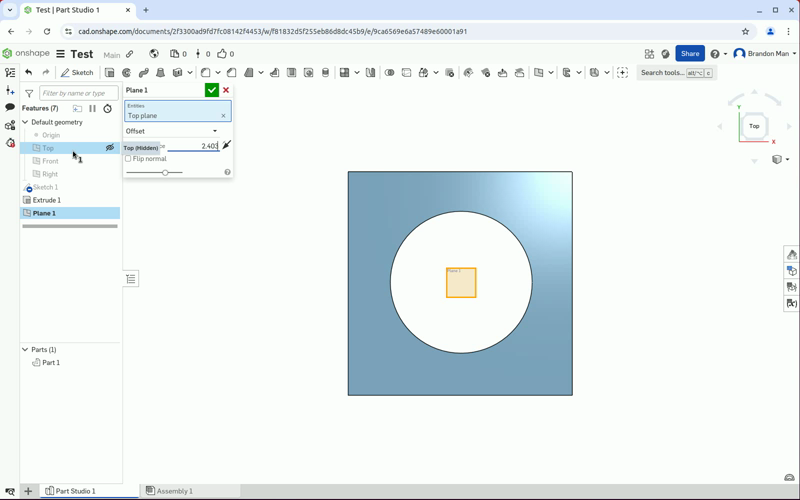
key(enter, 2)
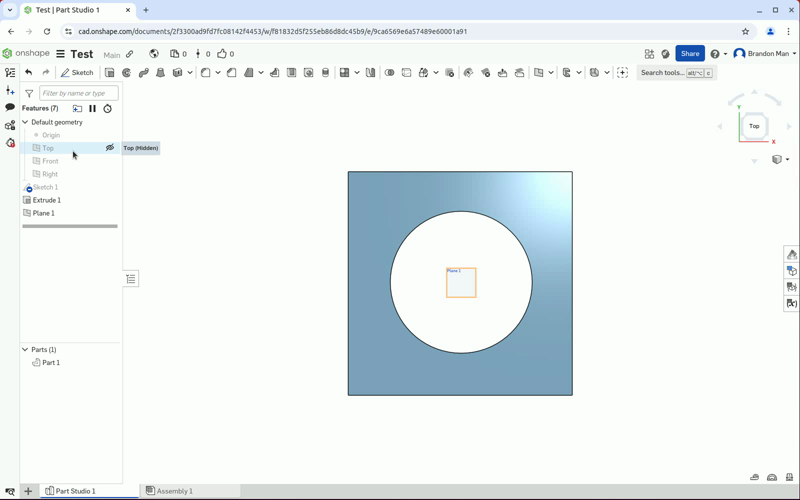
key(shift+s)
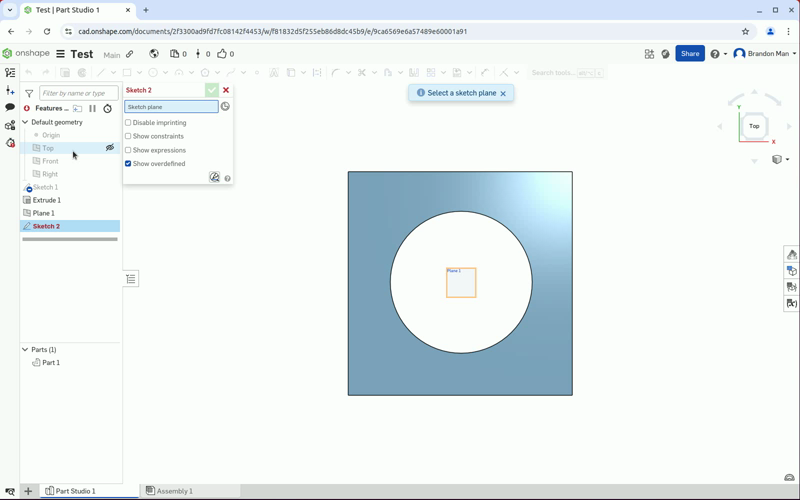
mouse_move(73, 215)
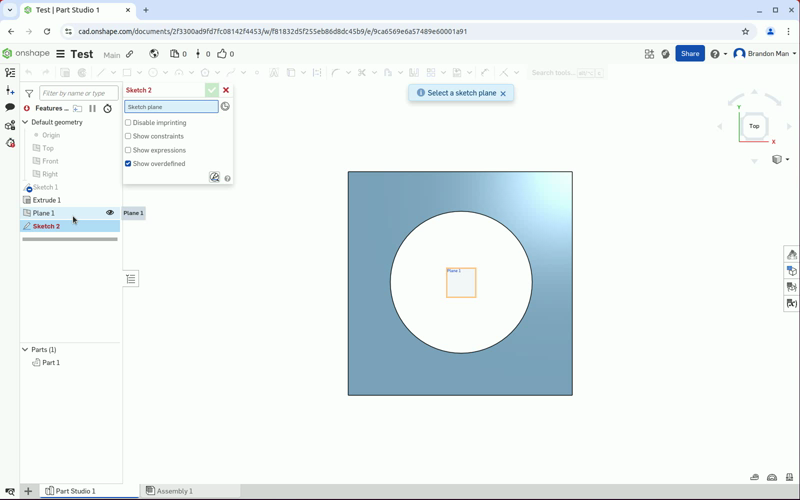
click(73, 215)
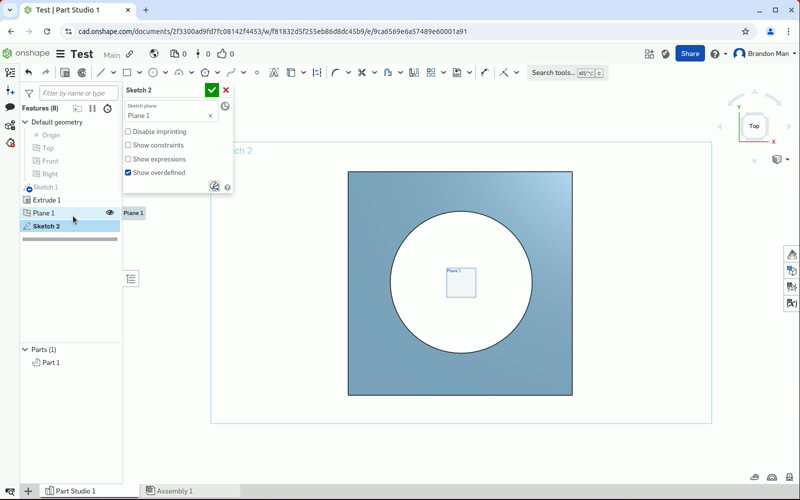
mouse_move(73, 352)
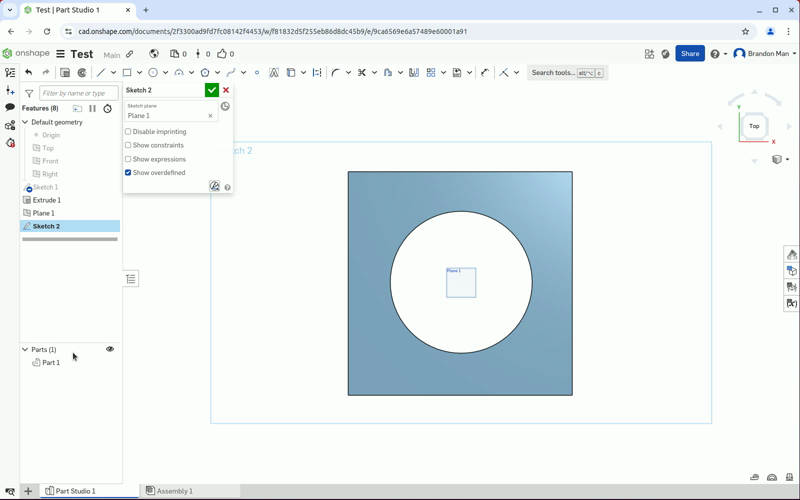
key(y)
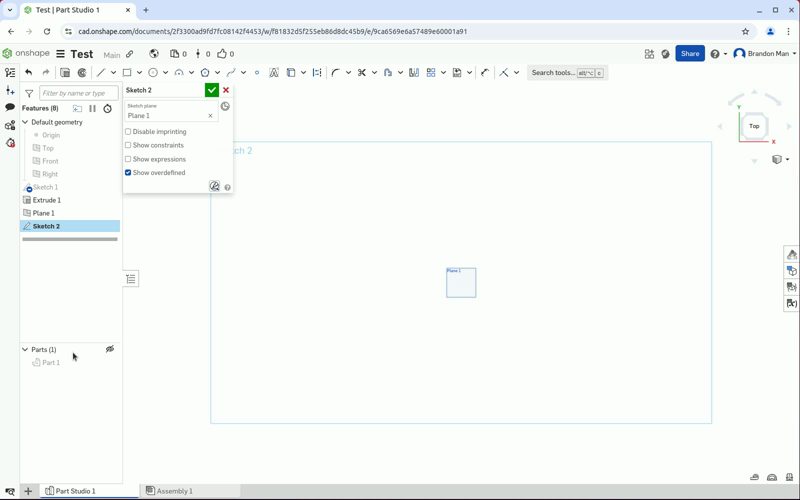
key(c)
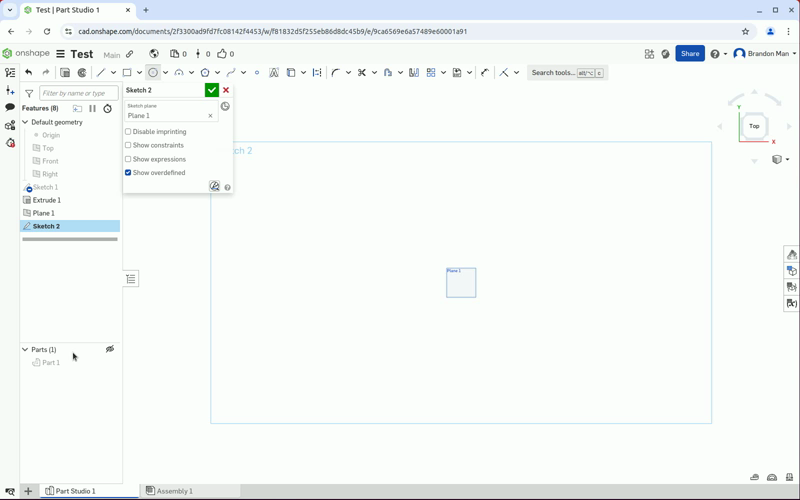
key_down(shift)
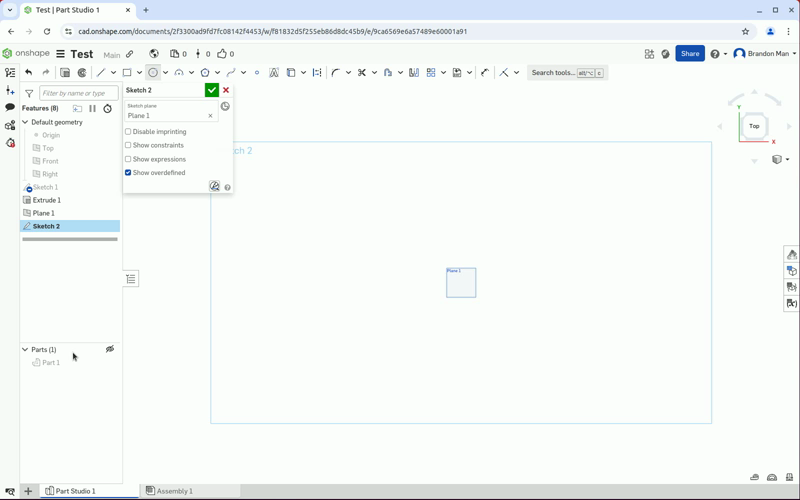
mouse_move(461, 282)
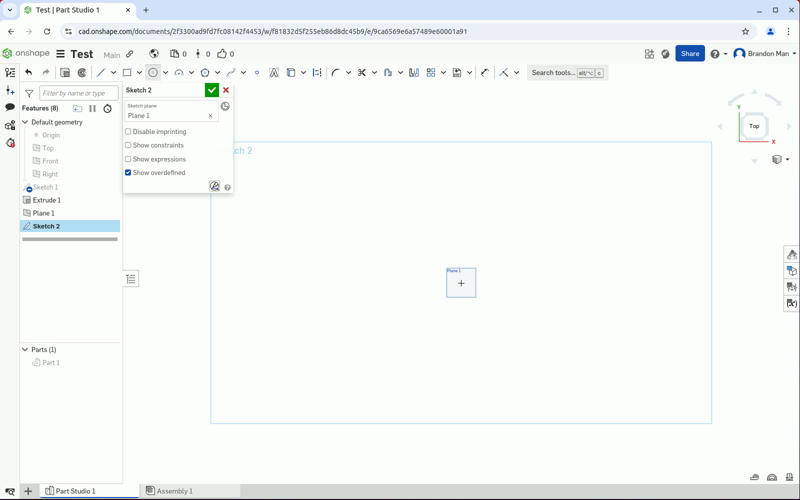
click(461, 282)
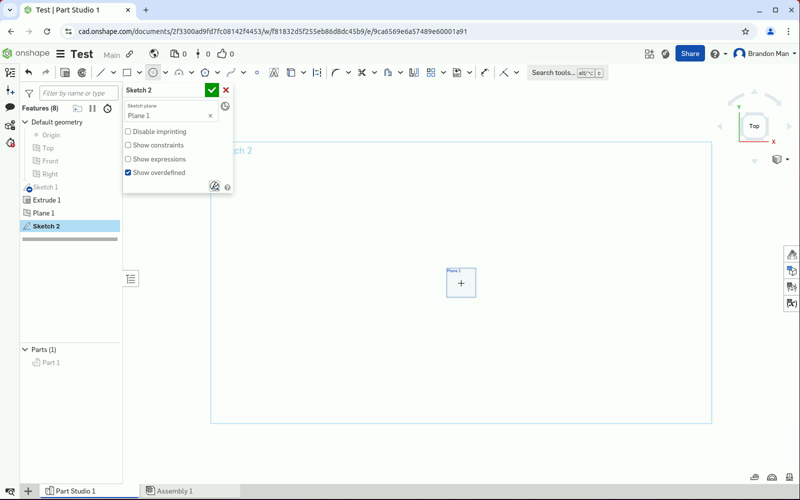
key_up(shift)
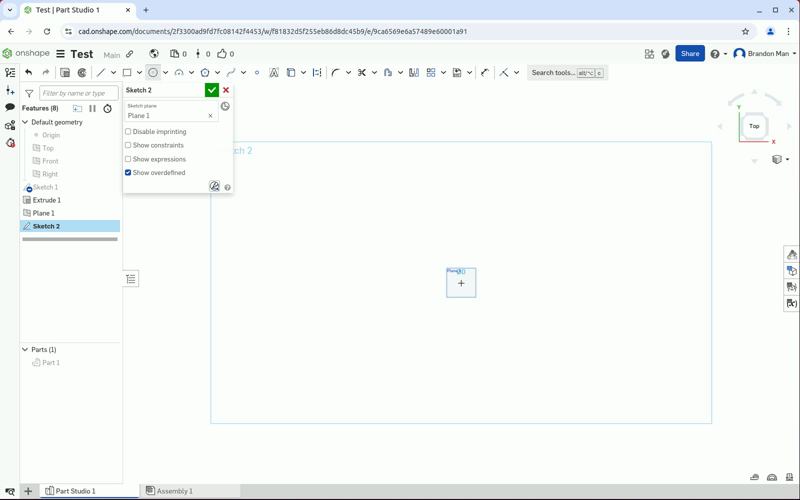
mouse_move(545, 282)
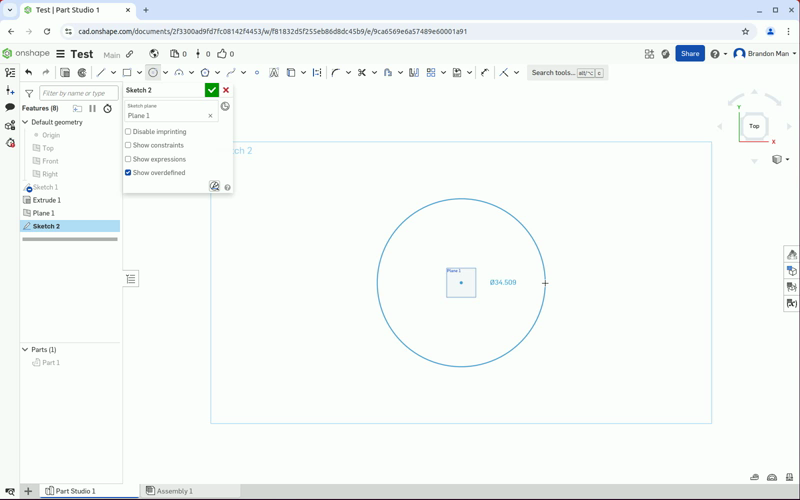
click(545, 282)
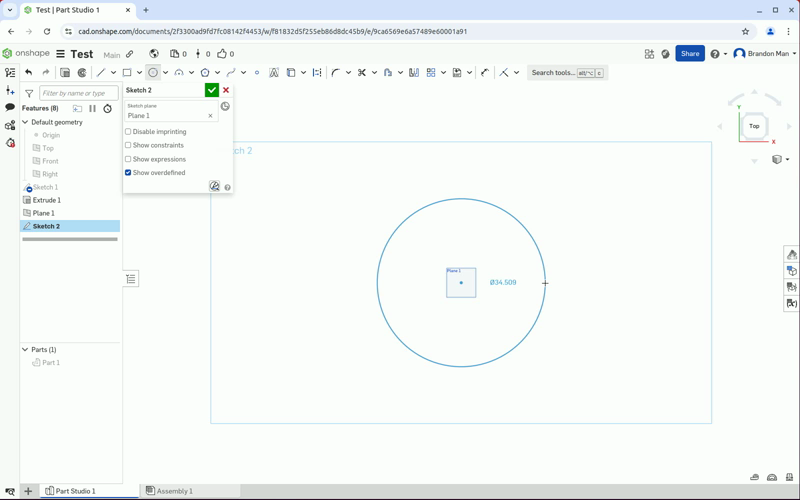
key(esc)
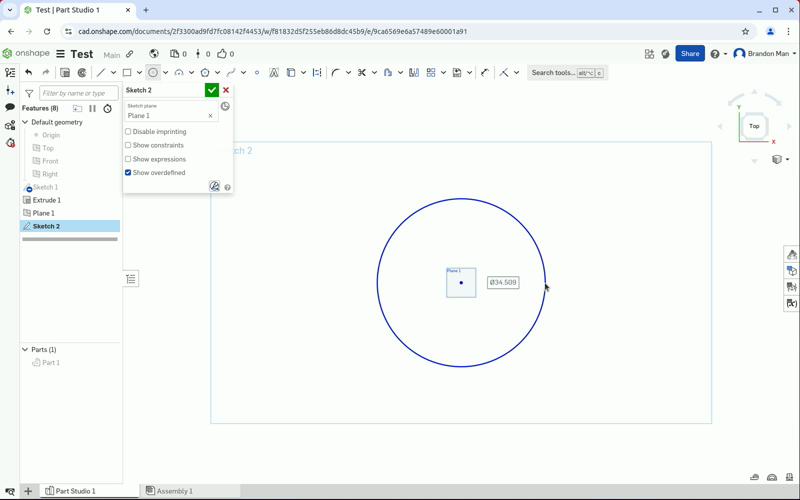
key(c)
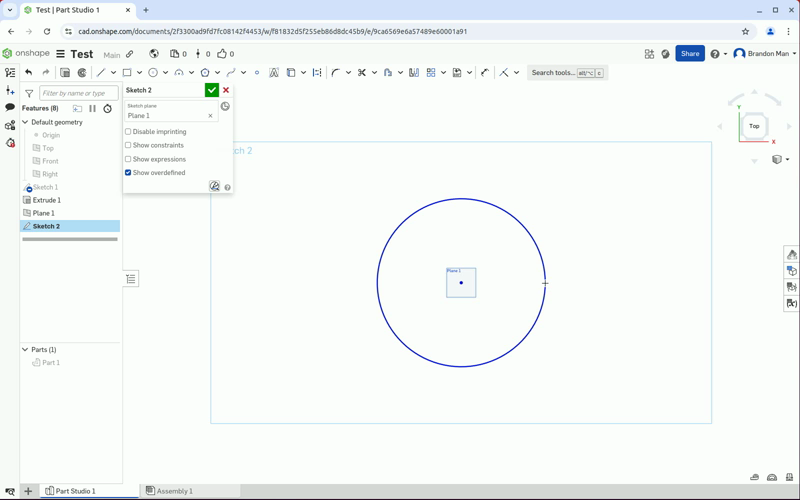
key_down(shift)
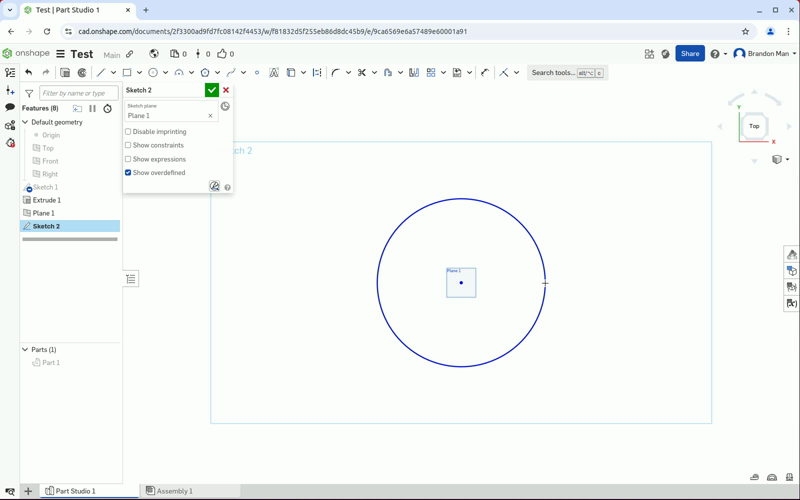
mouse_move(461, 282)
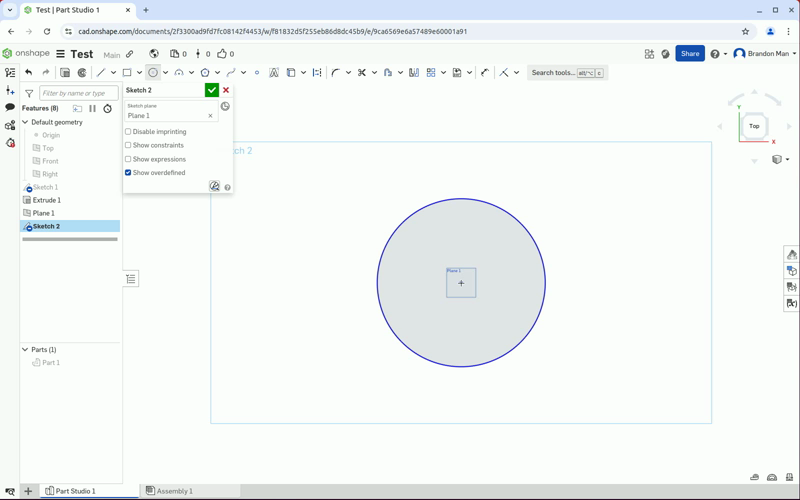
click(461, 282)
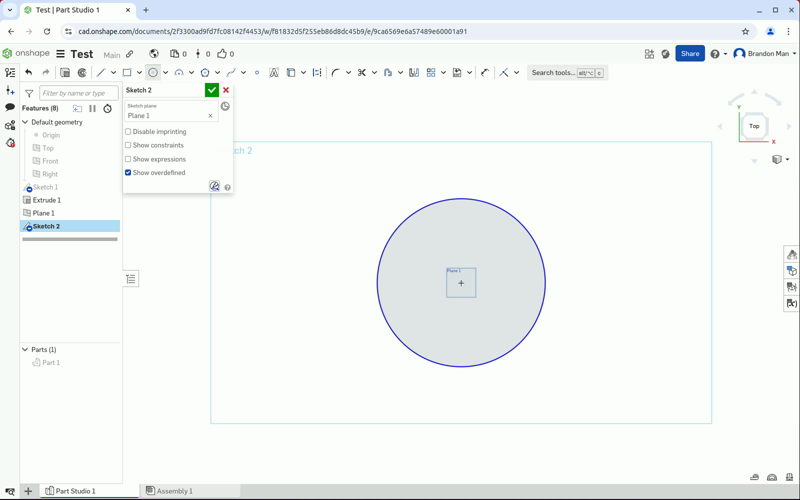
key_up(shift)
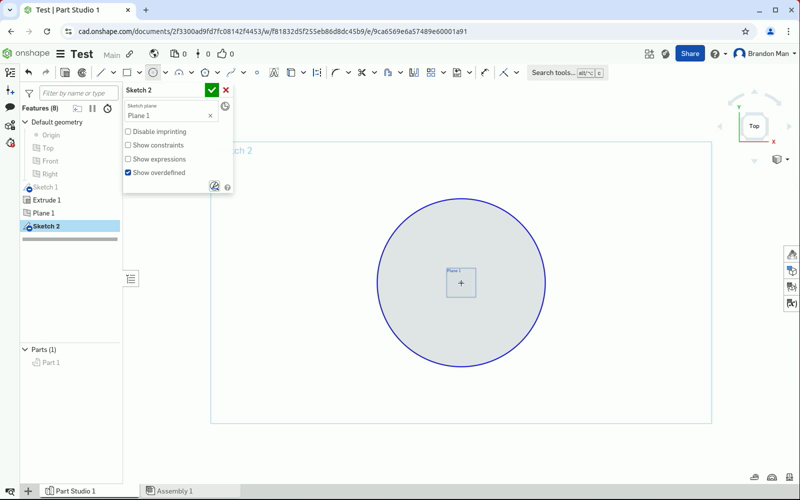
mouse_move(531, 282)
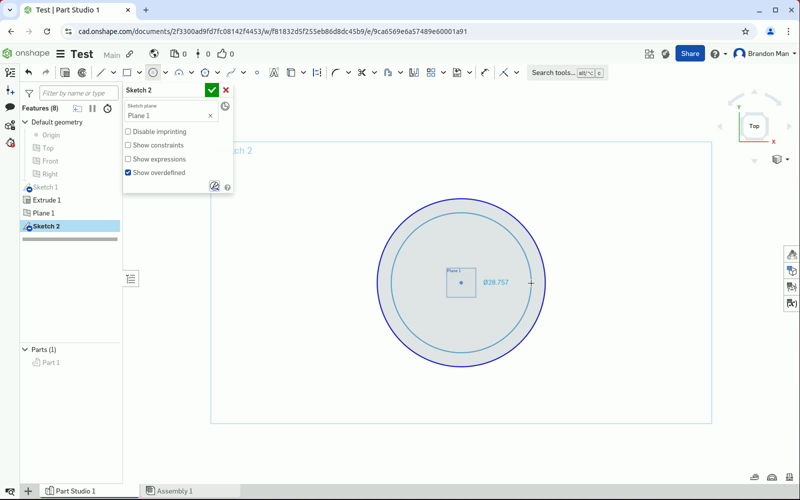
click(531, 282)
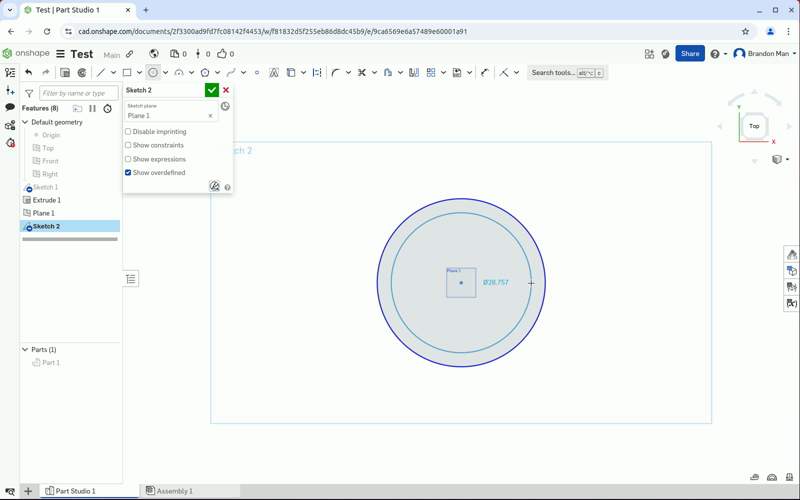
key(esc)
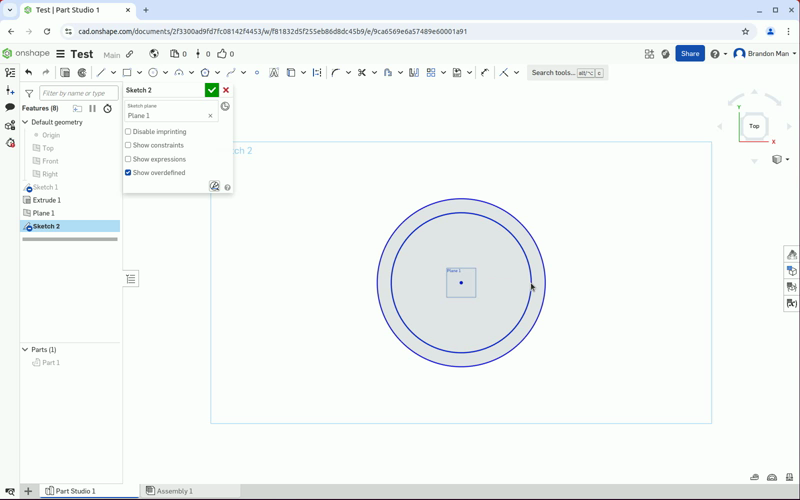
mouse_move(407, 231)
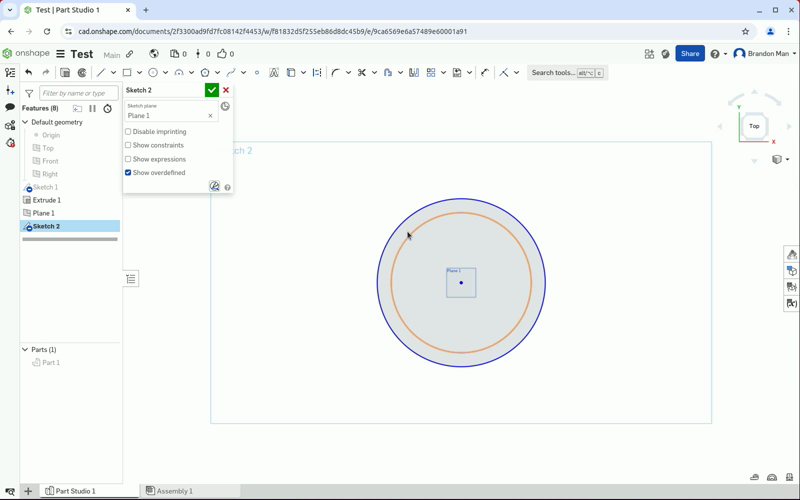
click(407, 231)
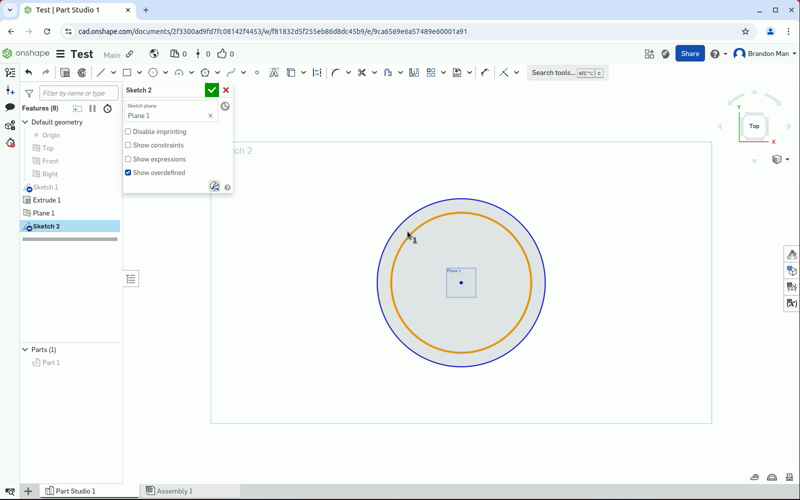
mouse_move(73, 352)
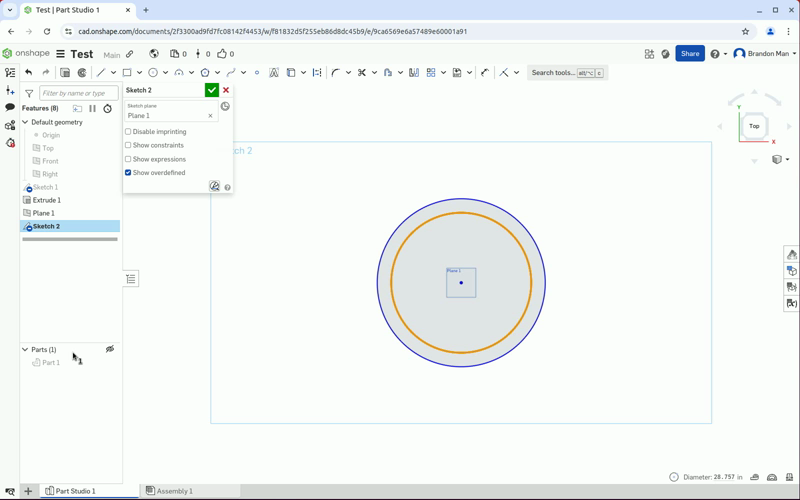
key(shift+y)
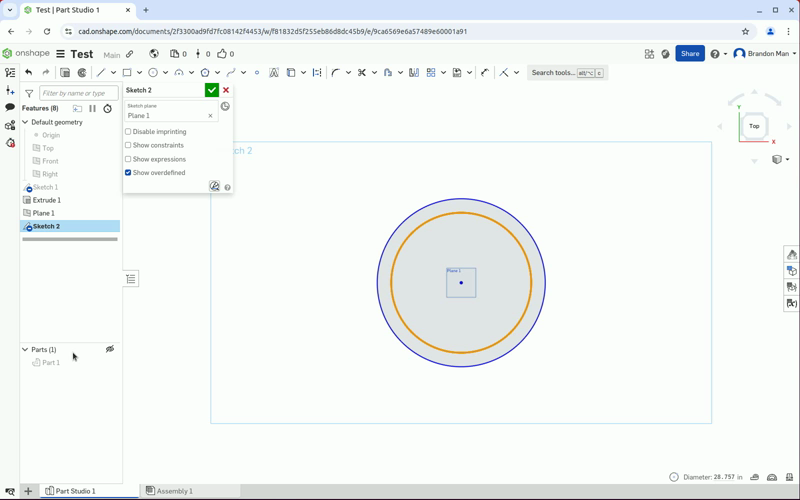
key(shift+e)
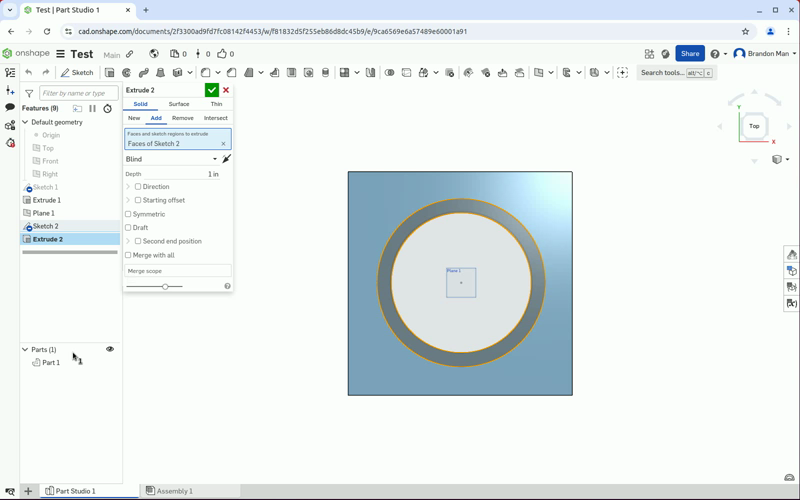
mouse_move(143, 106)
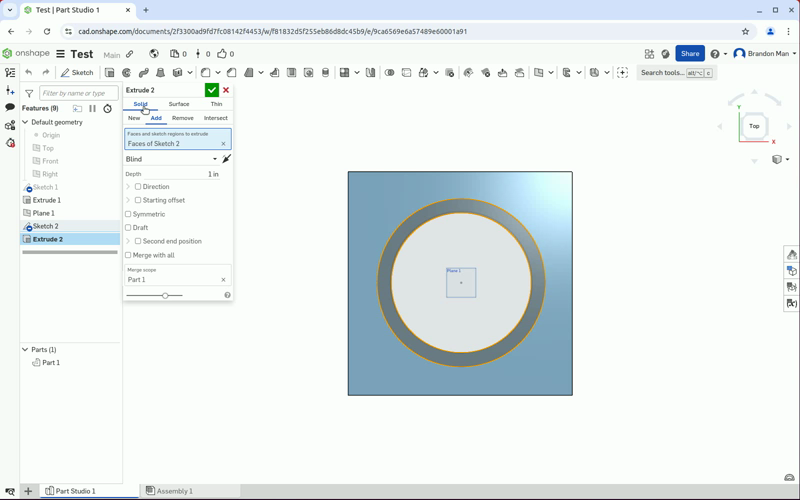
click(143, 106)
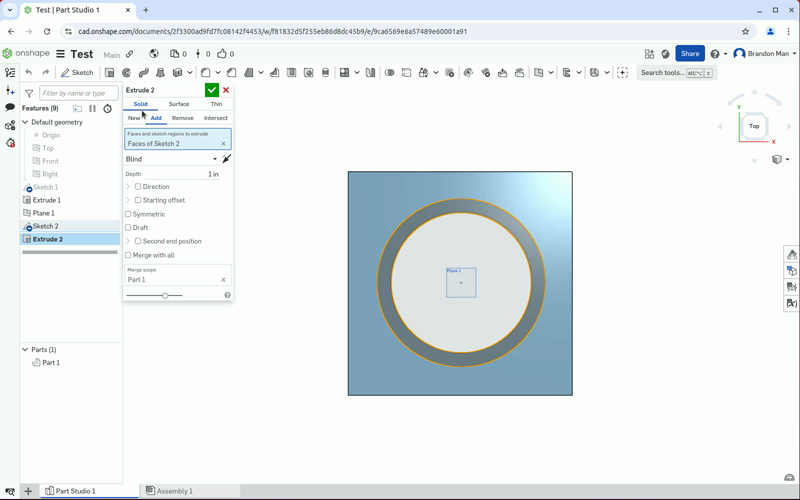
mouse_move(137, 120)
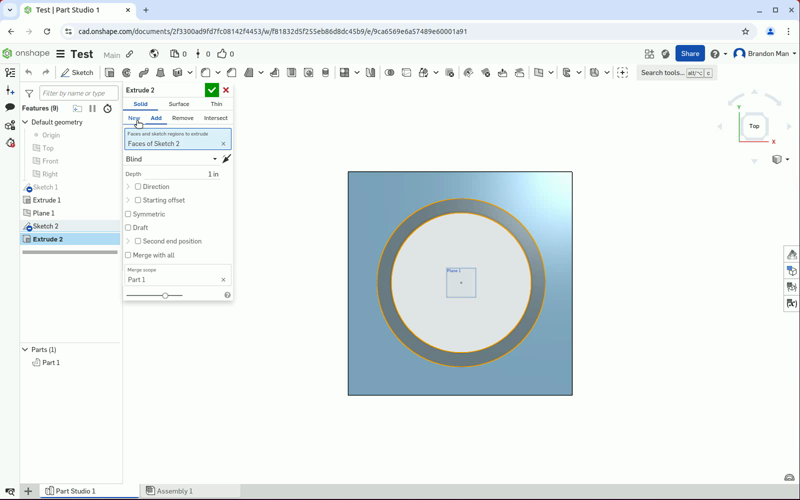
click(137, 120)
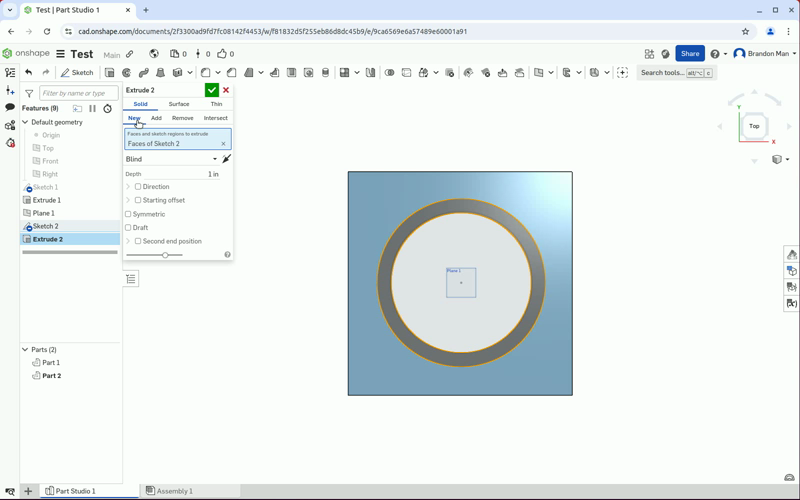
key(tab, 4)
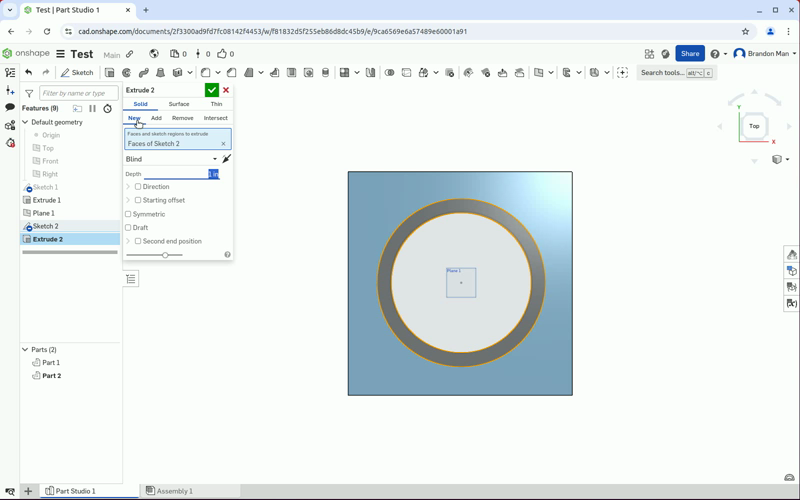
text(2.407)
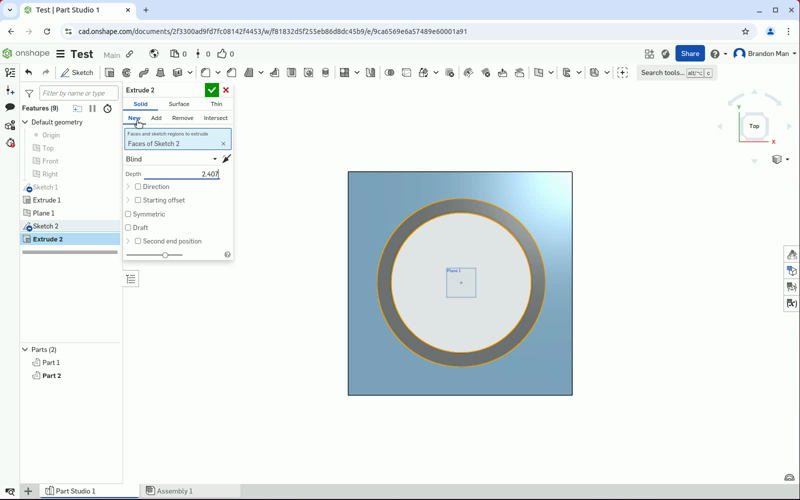
key(enter)
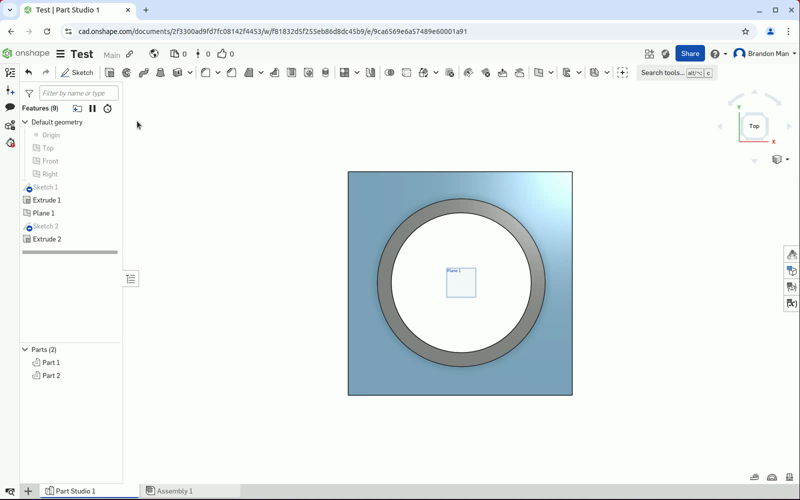
key(shift+h)
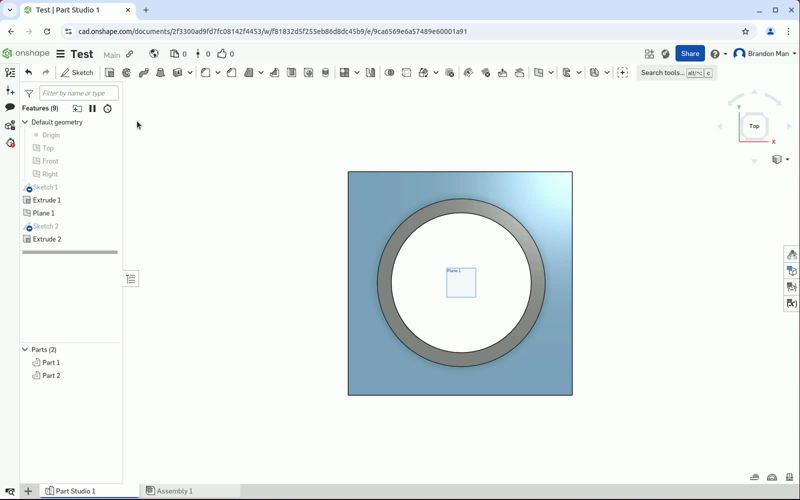
key(shift+h)
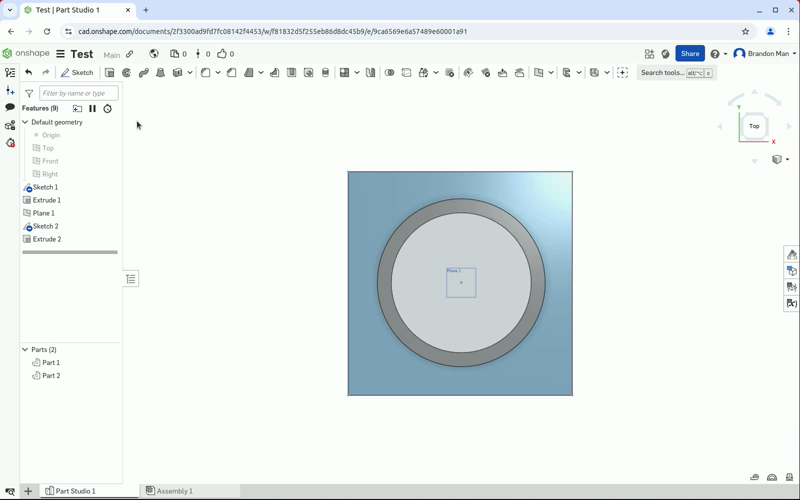
key(shift+7)
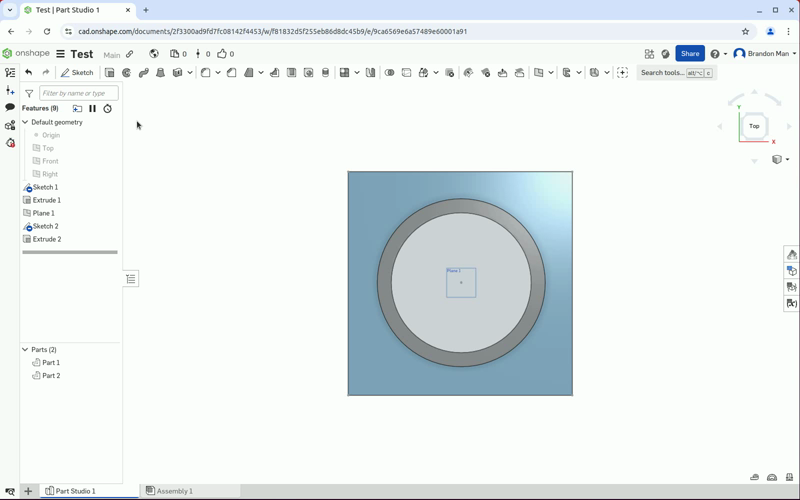
key(up, 3)
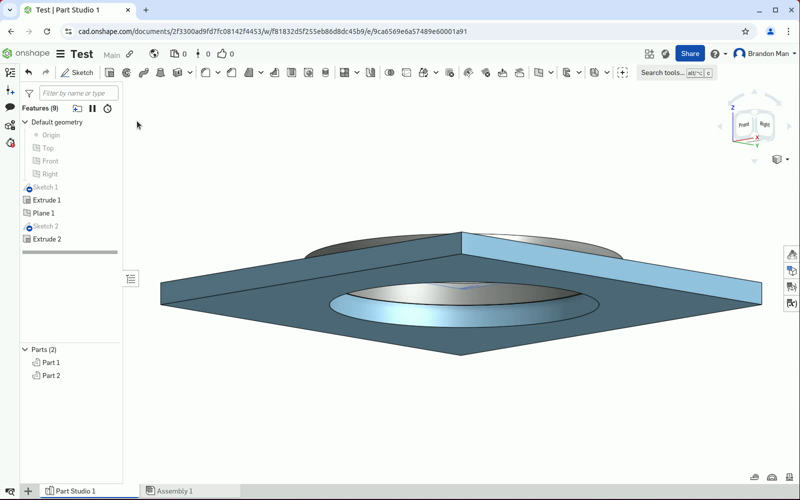
key(left, 3)
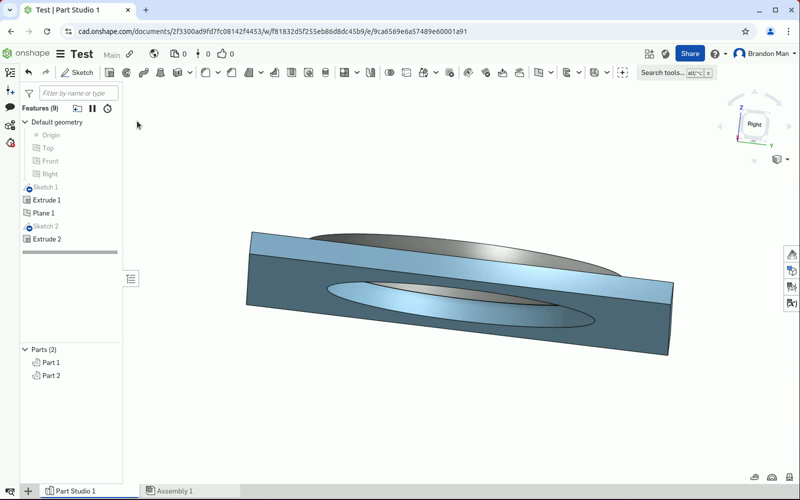
key(right, 3)
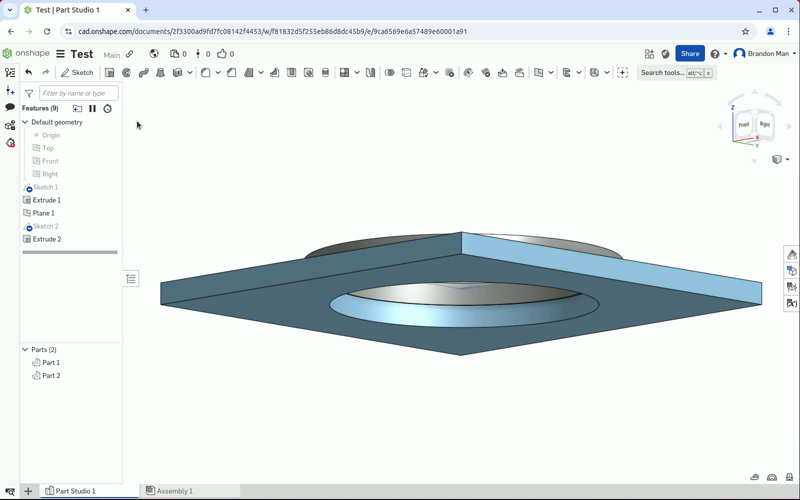
key(down, 3)
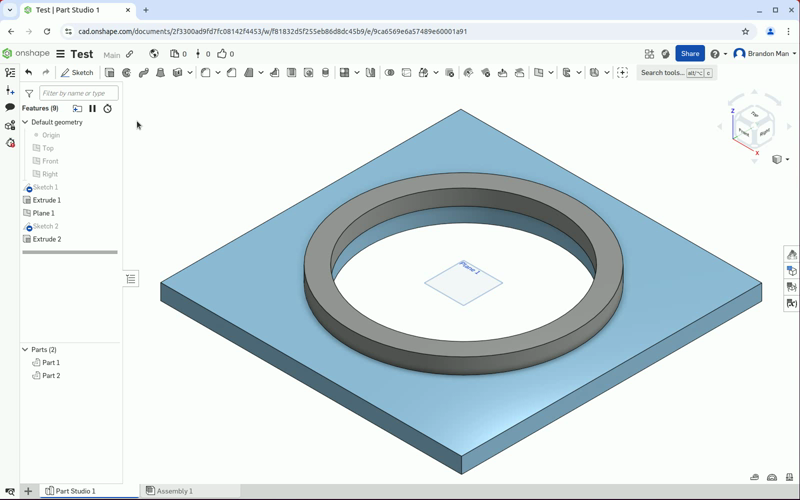
mouse_move(73, 189)
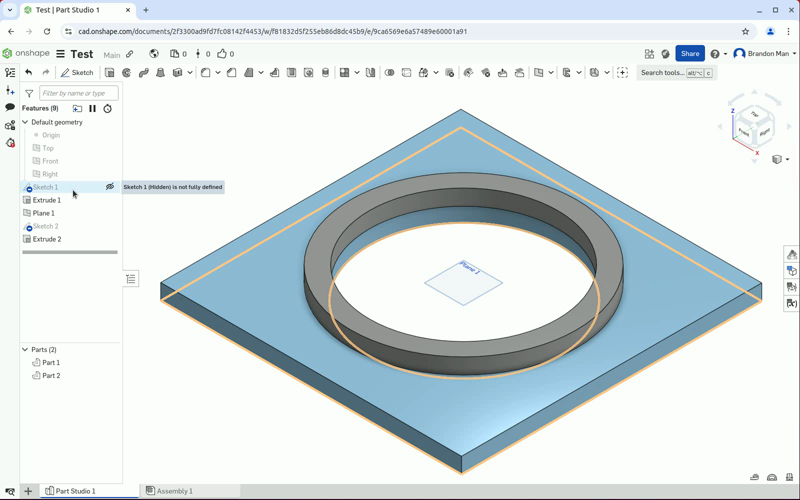
click(73, 189)